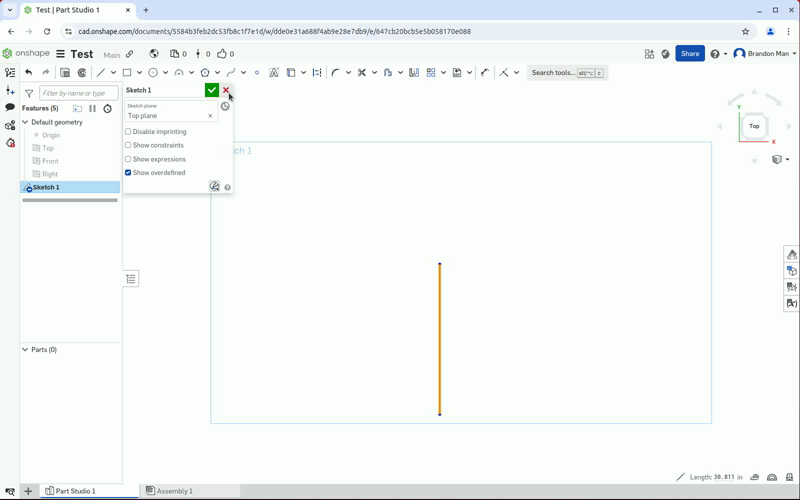
key(shift+h)
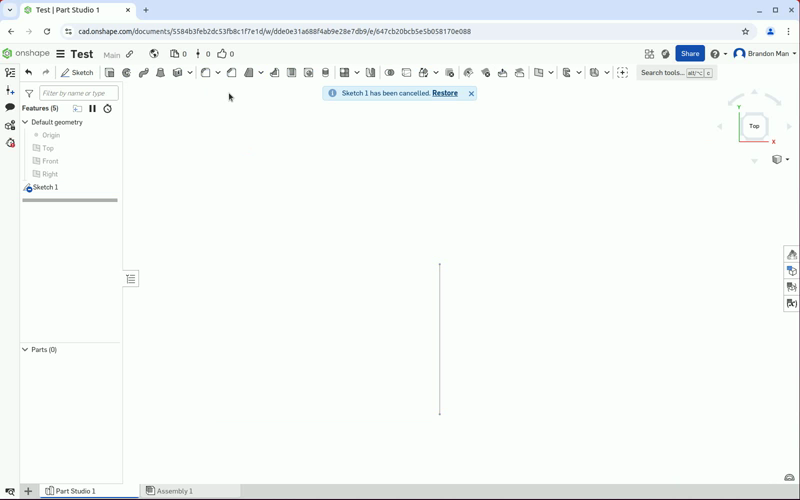
key(shift+s)
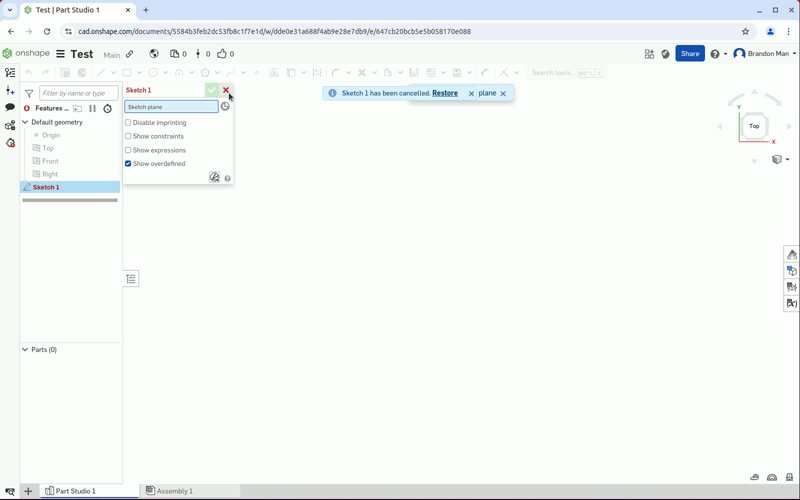
mouse_move(73, 150)
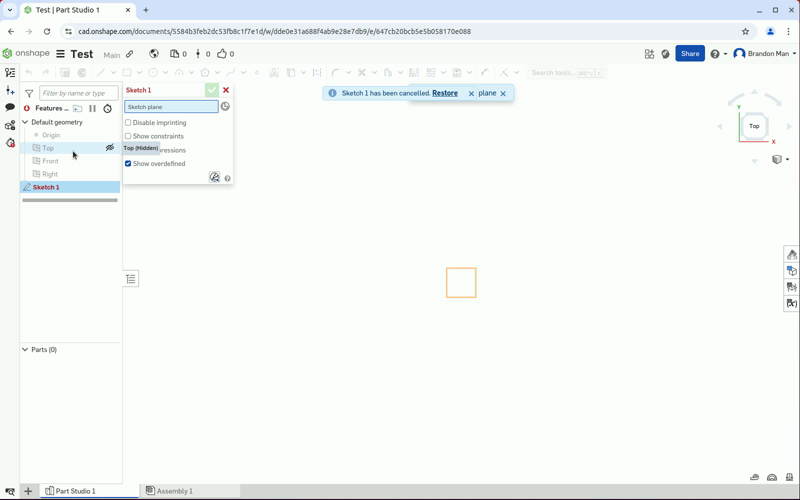
click(73, 150)
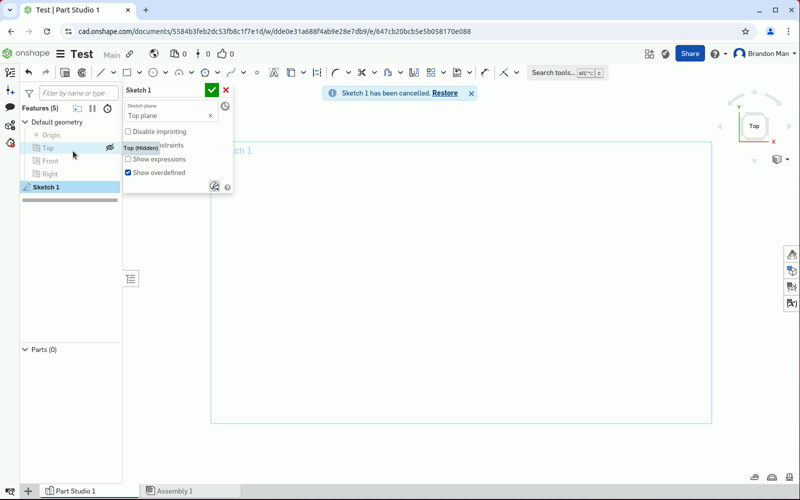
mouse_move(73, 352)
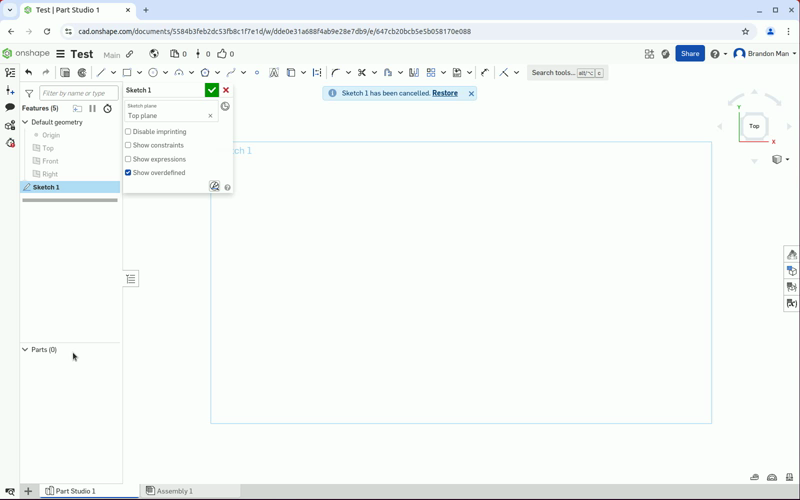
key(y)
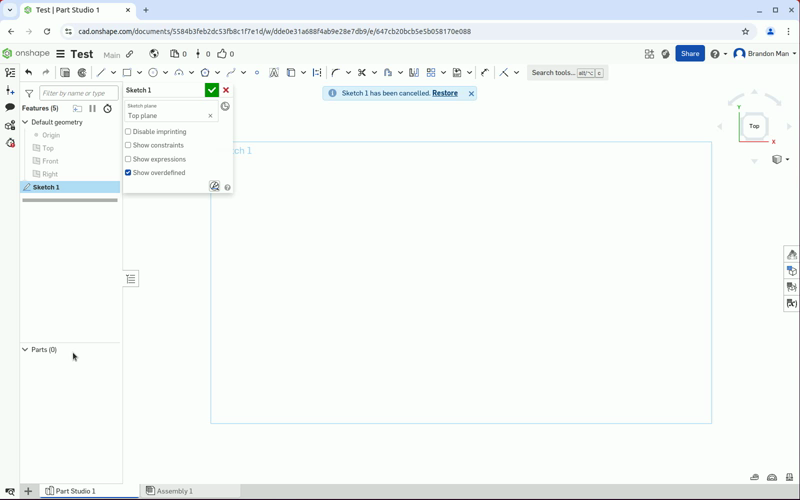
key(l)
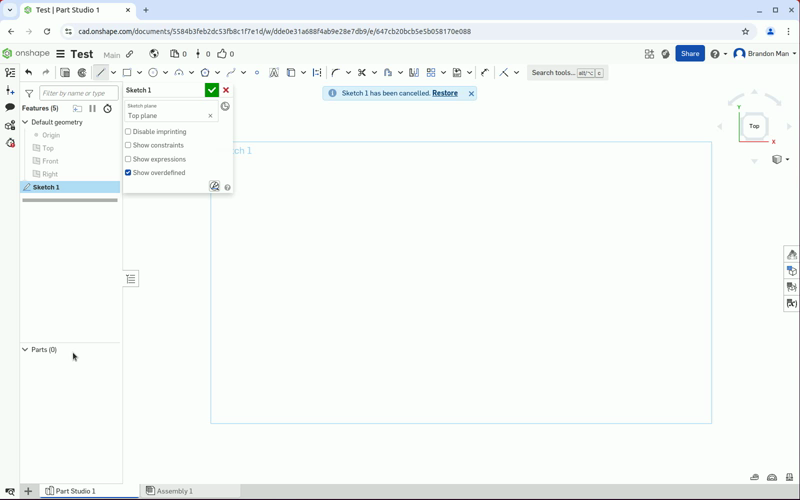
key_down(shift)
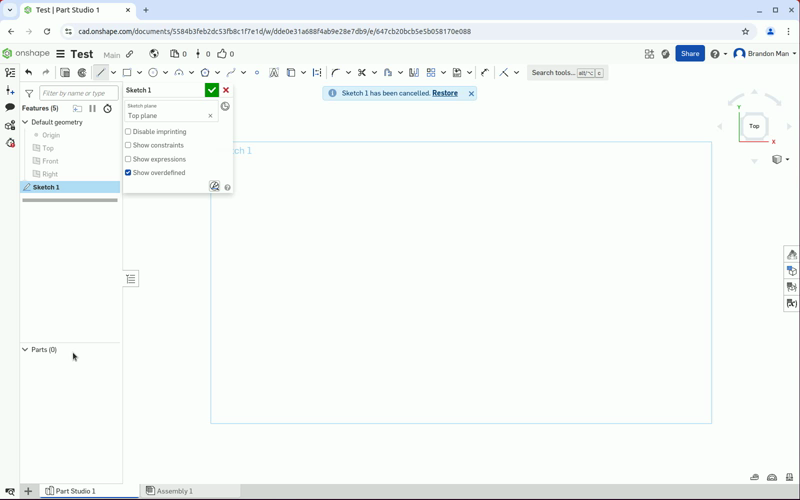
mouse_move(370, 351)
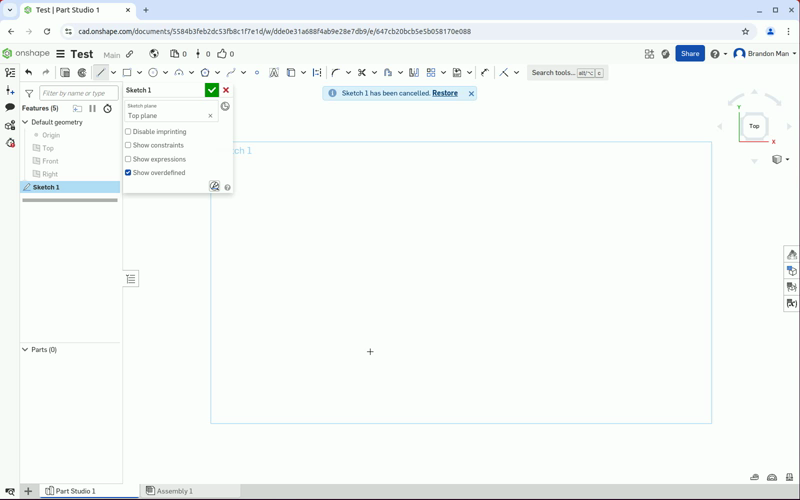
click(370, 351)
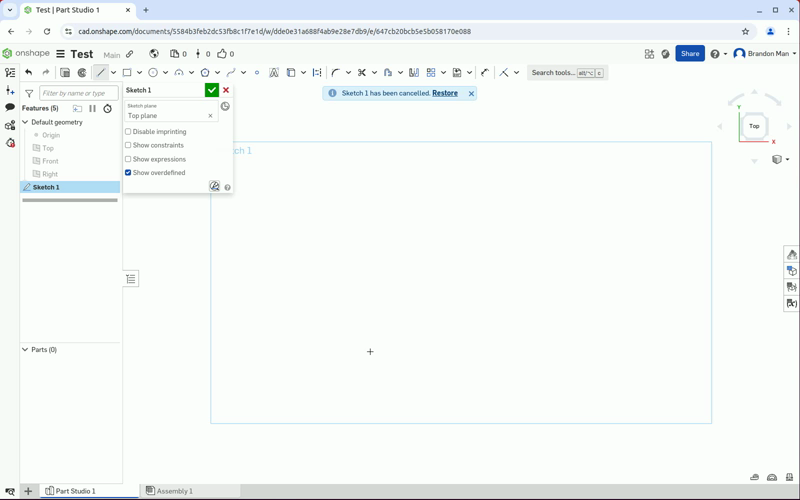
key_up(shift)
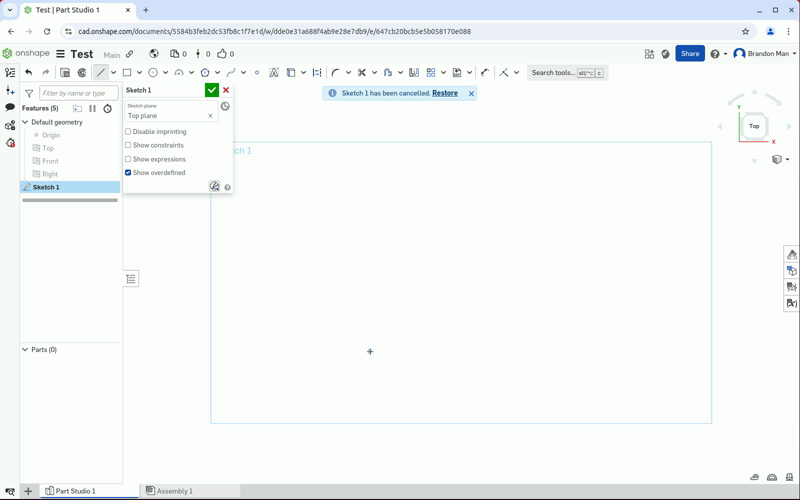
key_down(shift)
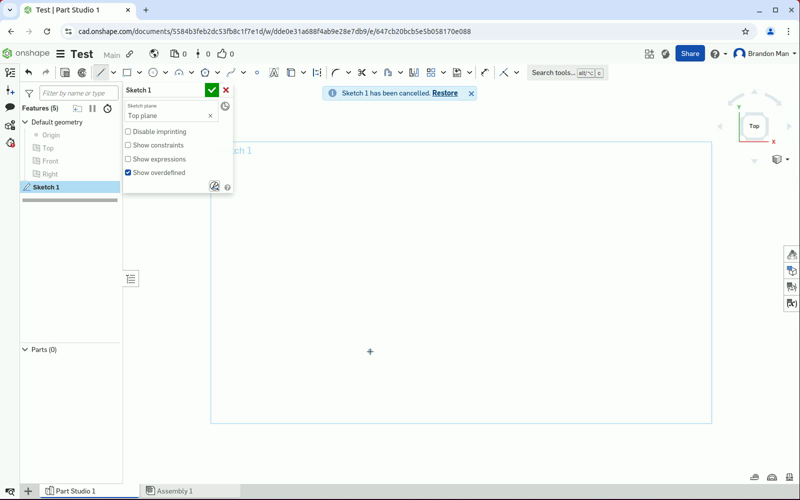
mouse_move(550, 351)
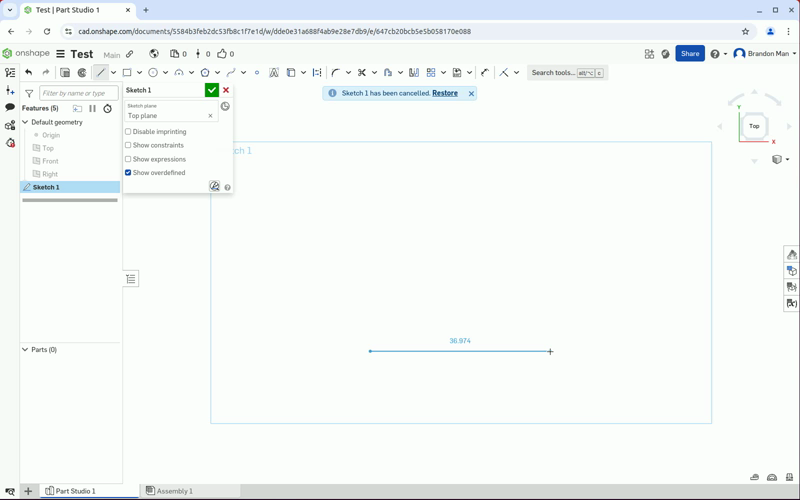
click(550, 351)
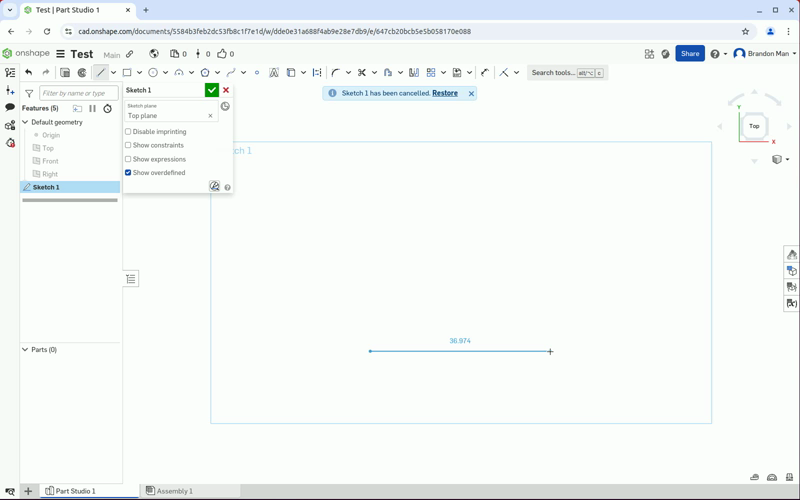
key_up(shift)
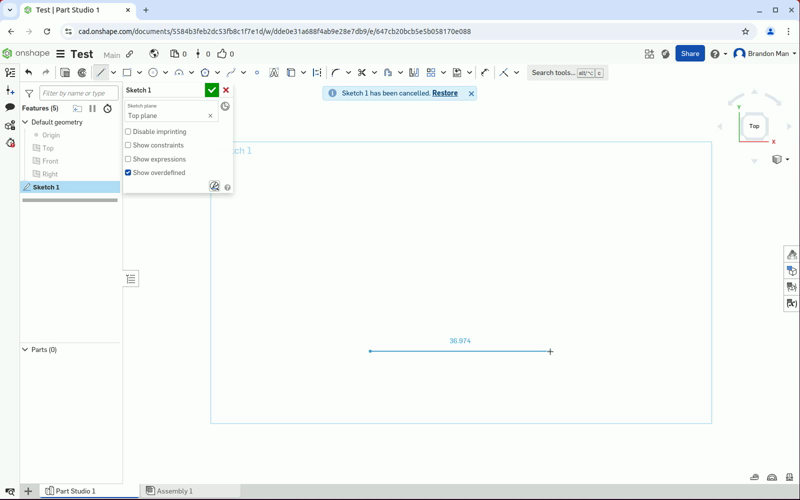
key_down(shift)
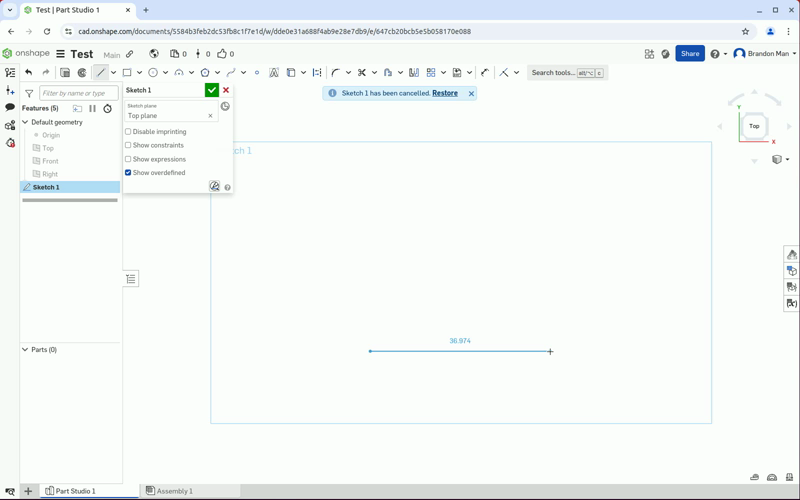
mouse_move(550, 216)
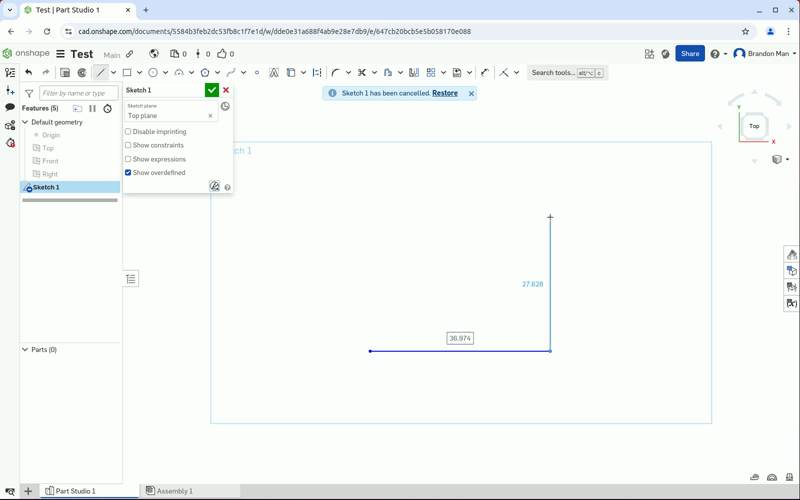
click(550, 216)
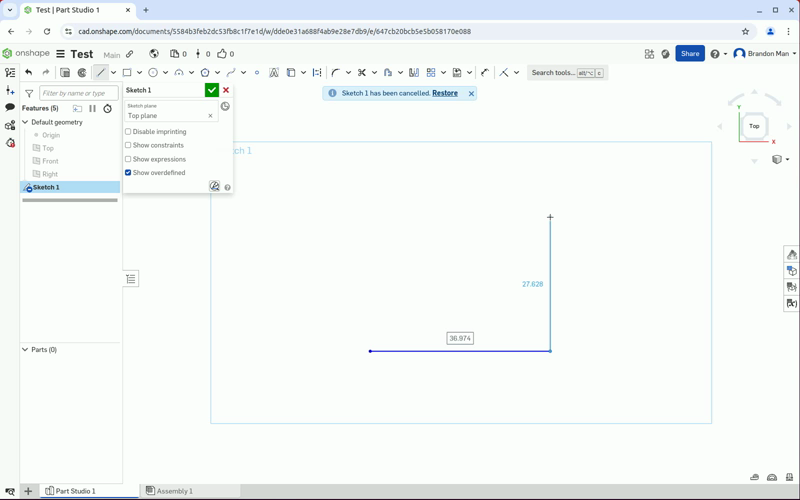
key_up(shift)
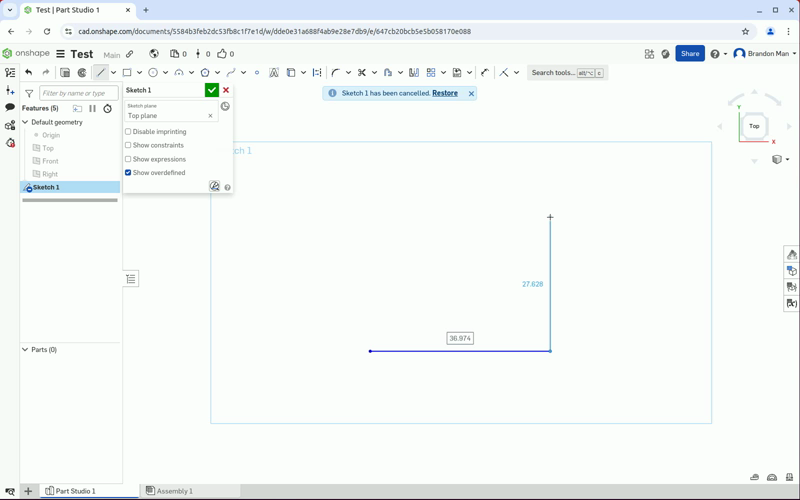
key_down(shift)
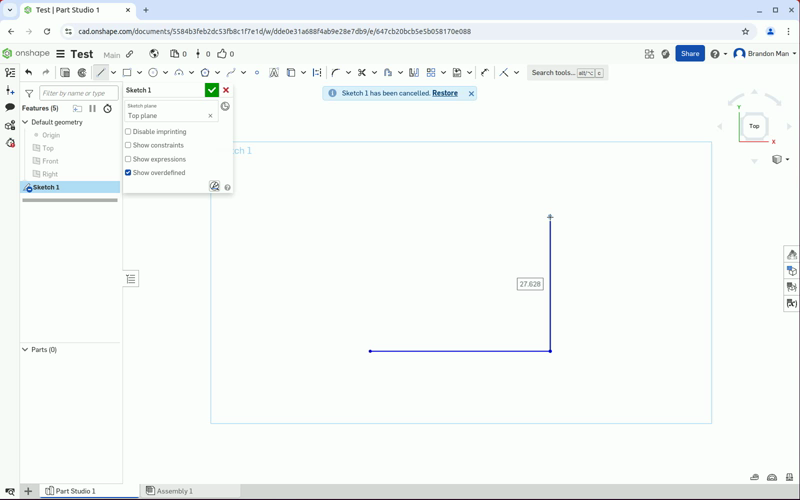
mouse_move(370, 216)
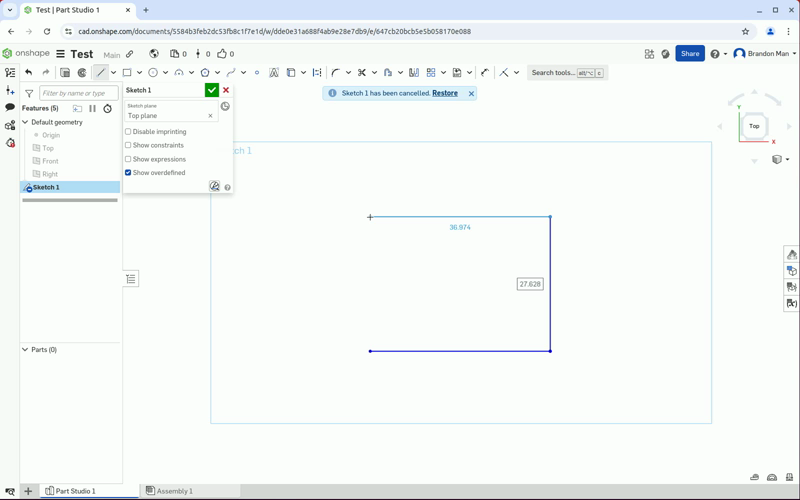
click(370, 216)
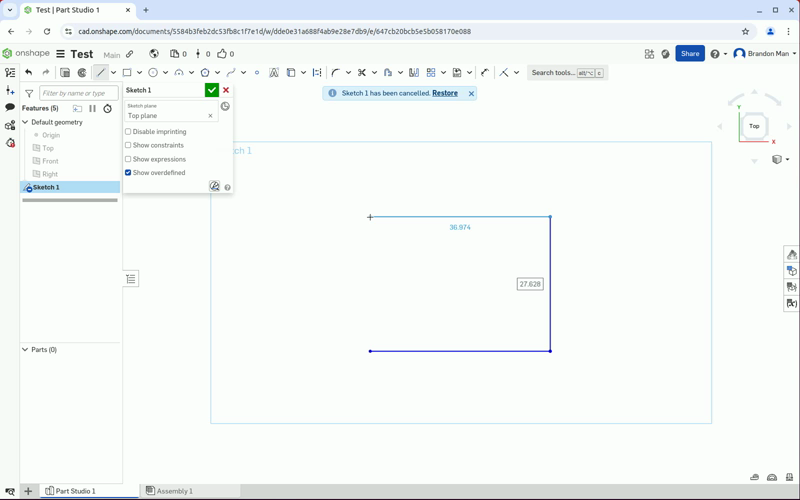
key_up(shift)
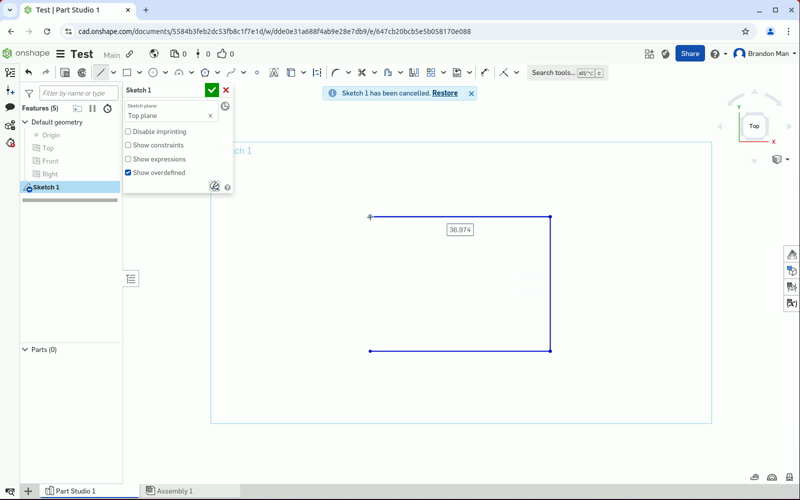
key_down(shift)
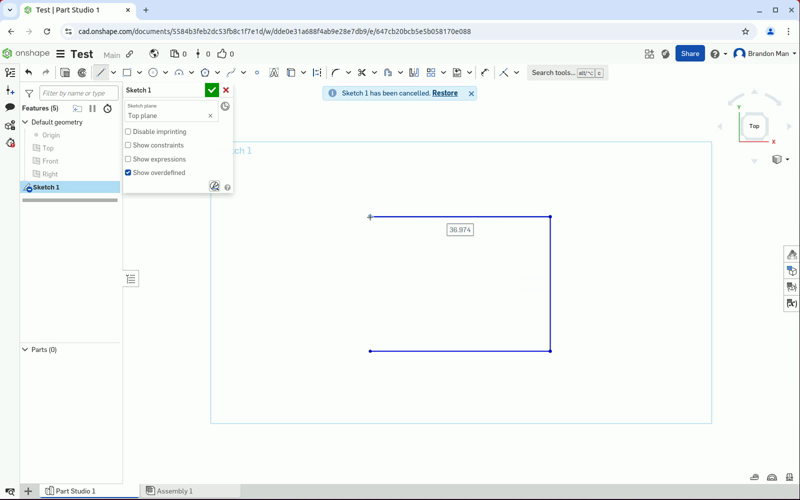
mouse_move(370, 351)
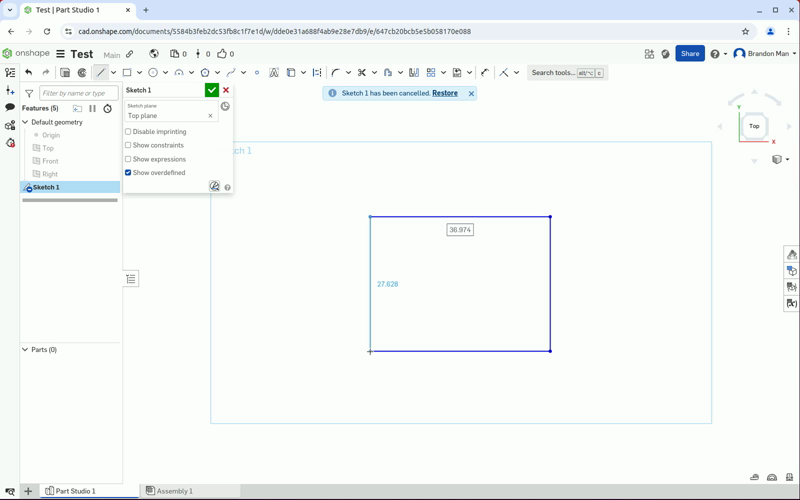
key_up(shift)
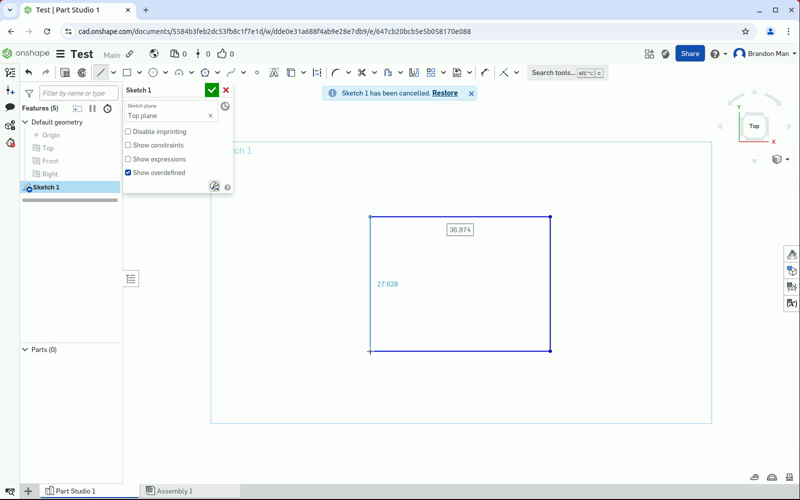
click(370, 351)
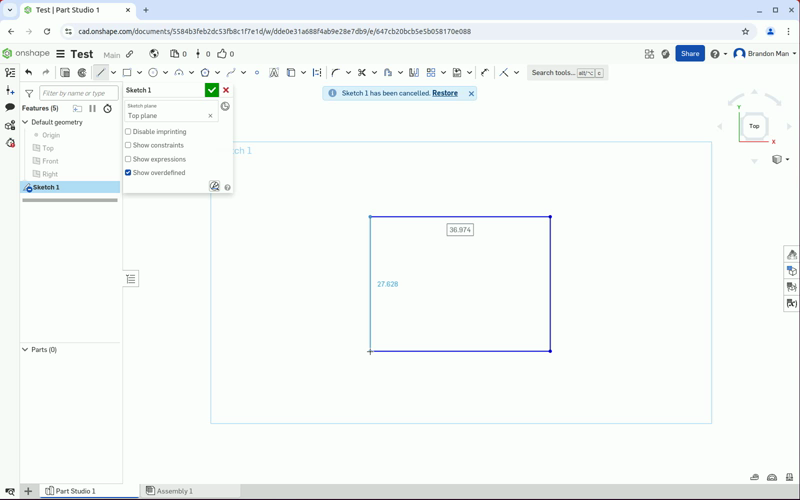
key(esc)
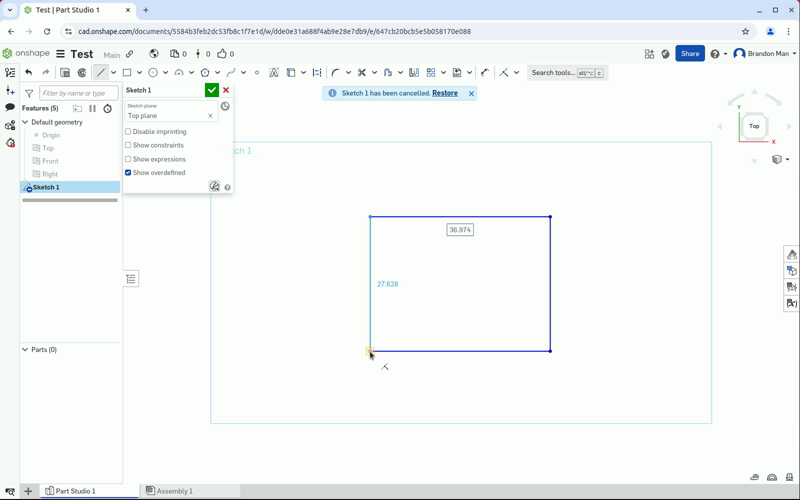
mouse_move(516, 310)
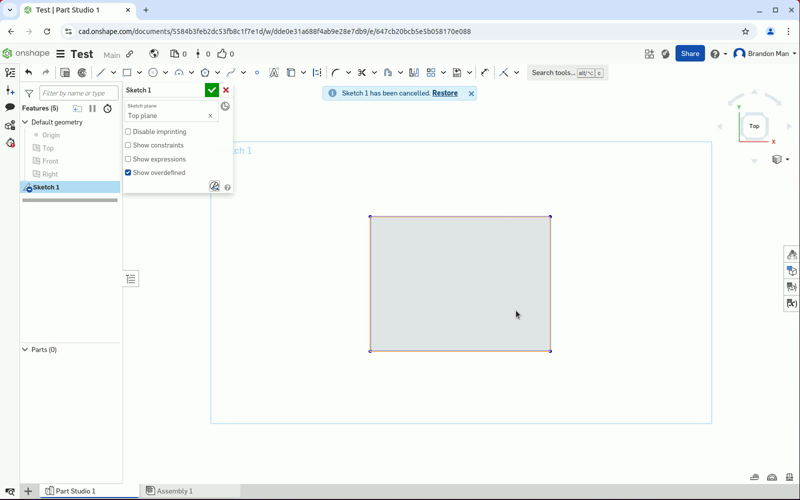
click(516, 310)
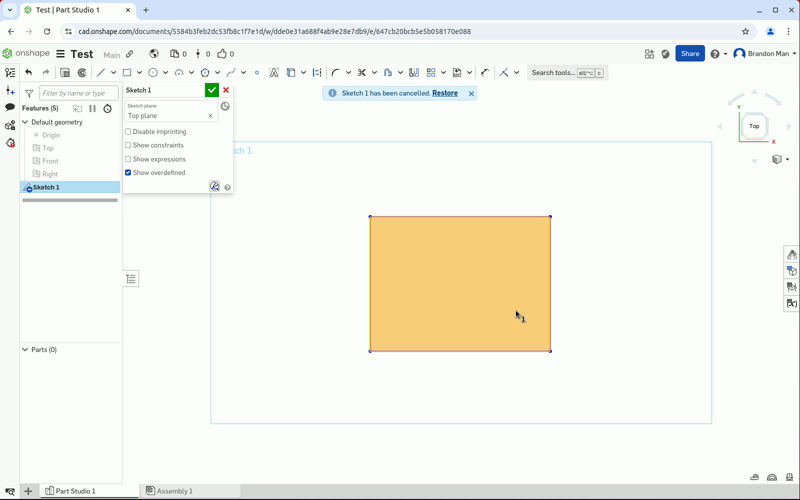
mouse_move(73, 352)
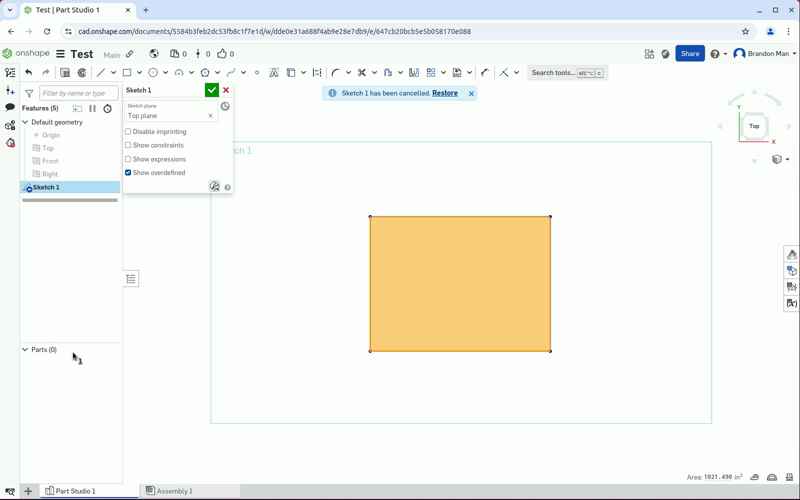
key(shift+y)
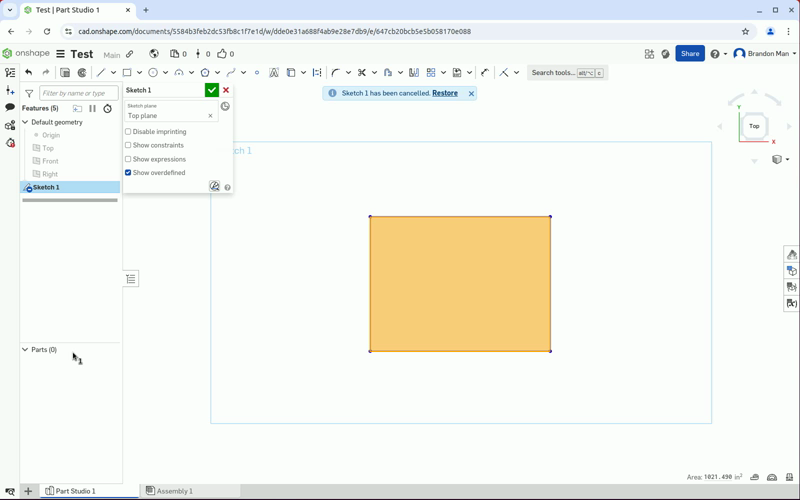
key(shift+e)
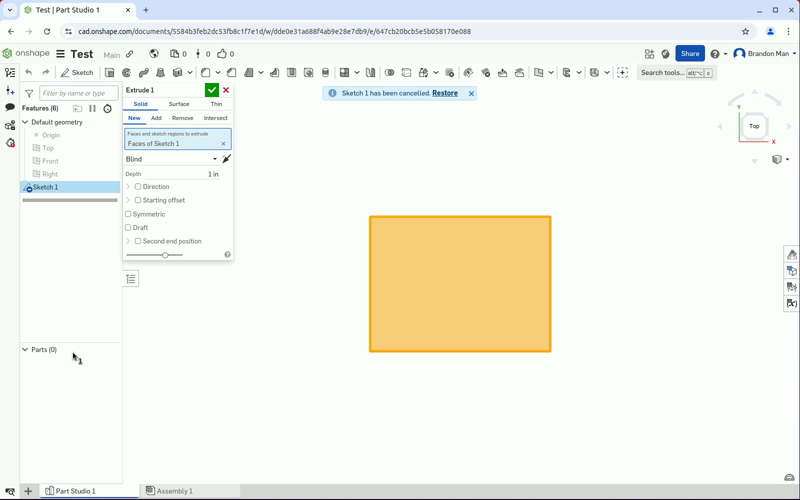
mouse_move(143, 106)
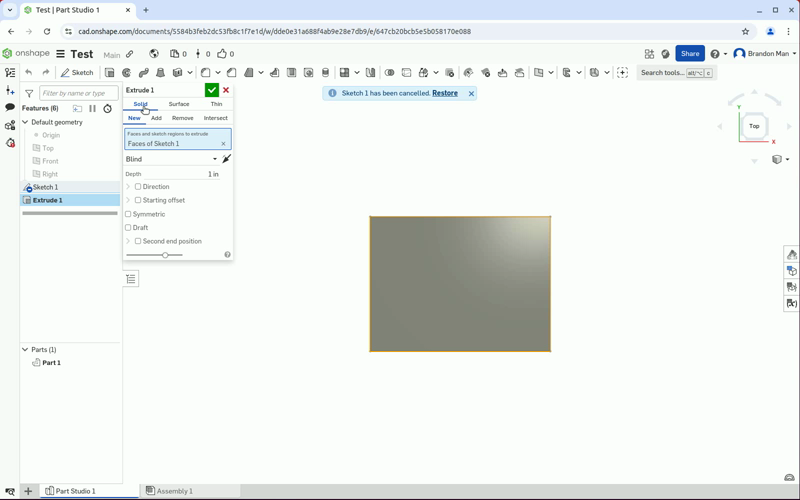
click(143, 106)
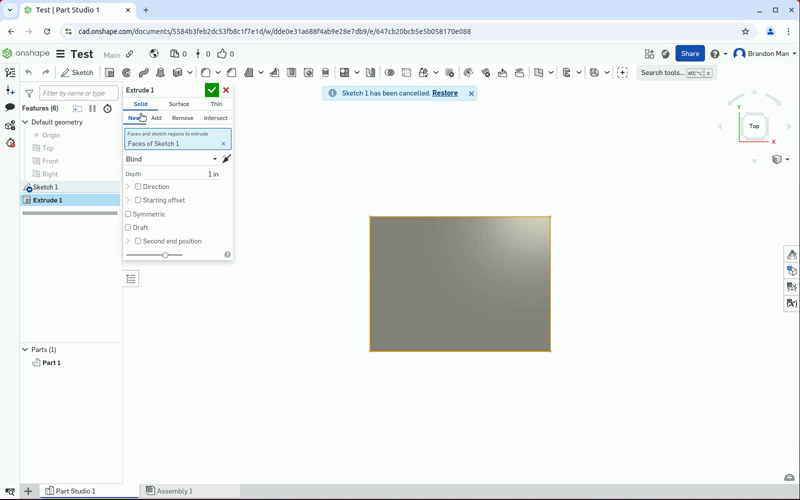
mouse_move(137, 120)
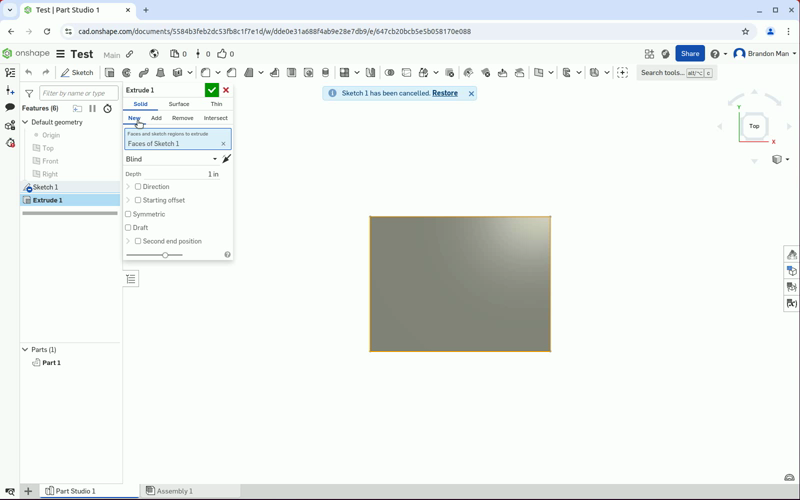
click(137, 120)
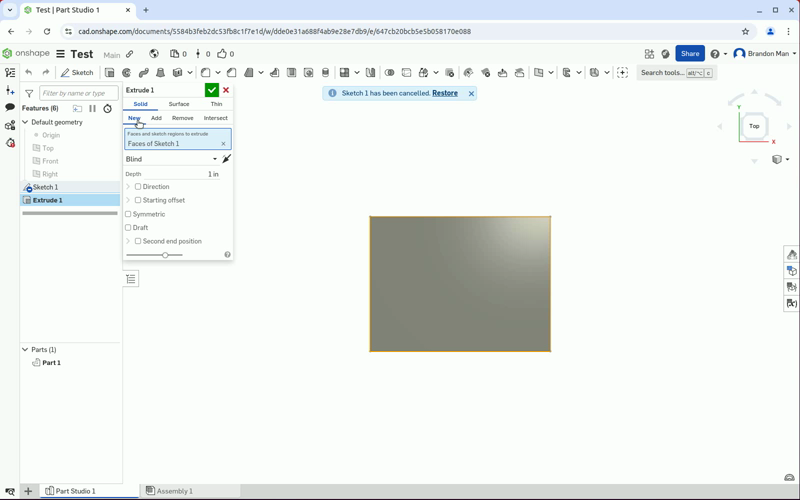
key(tab, 4)
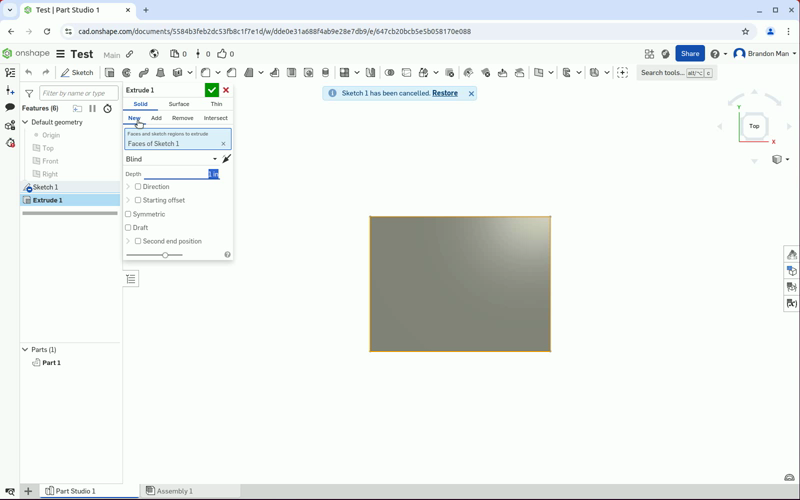
text(23.108)
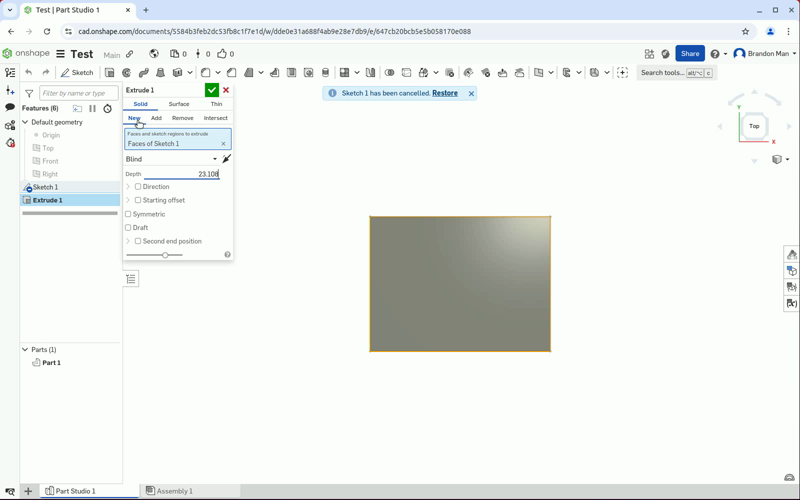
key(enter)
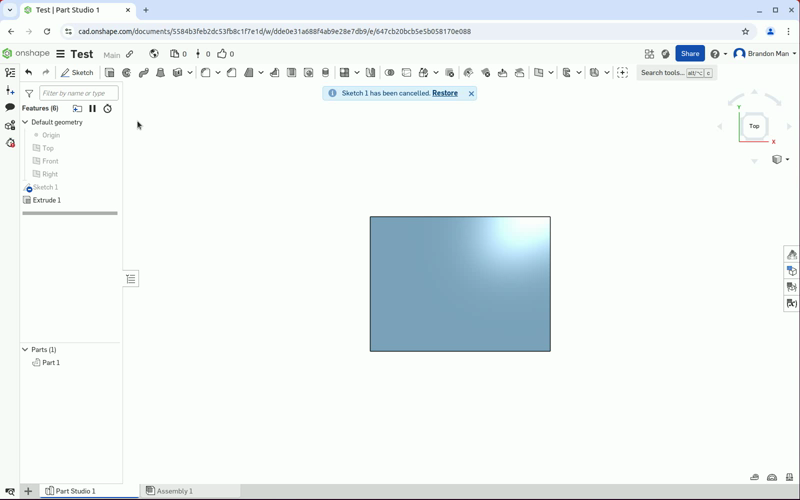
key(shift+h)
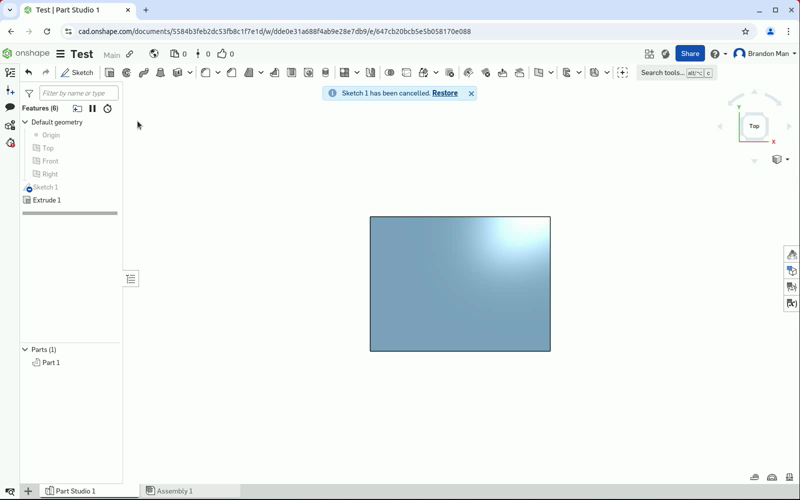
key(shift+h)
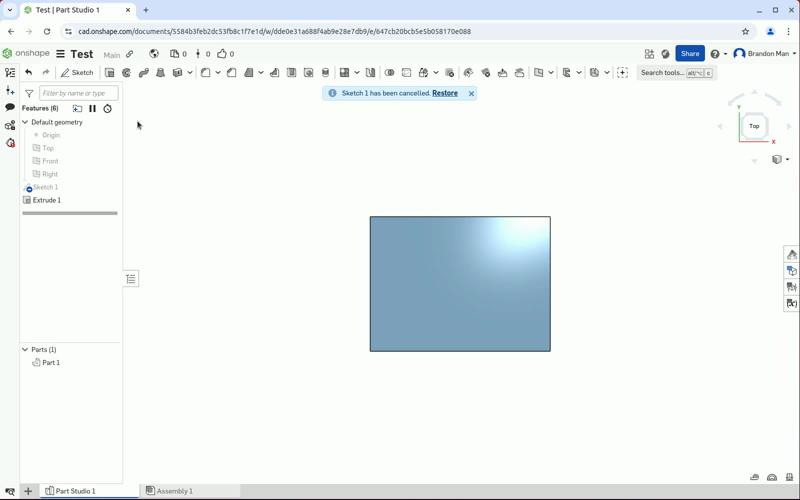
mouse_move(73, 189)
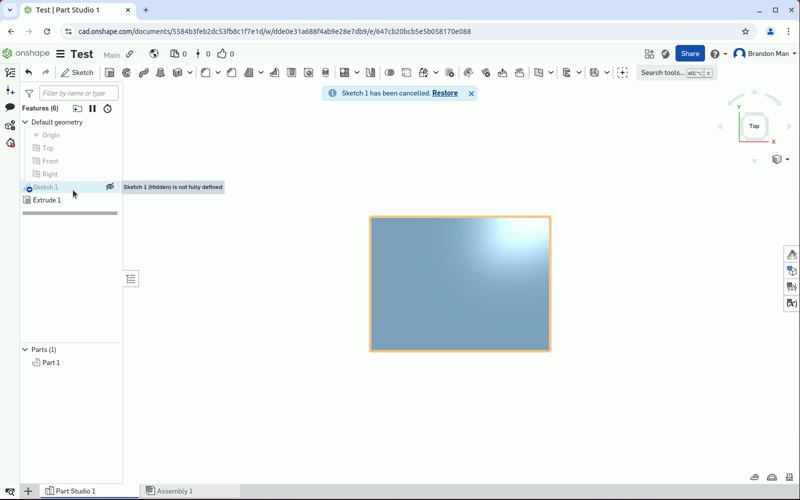
click(73, 189)
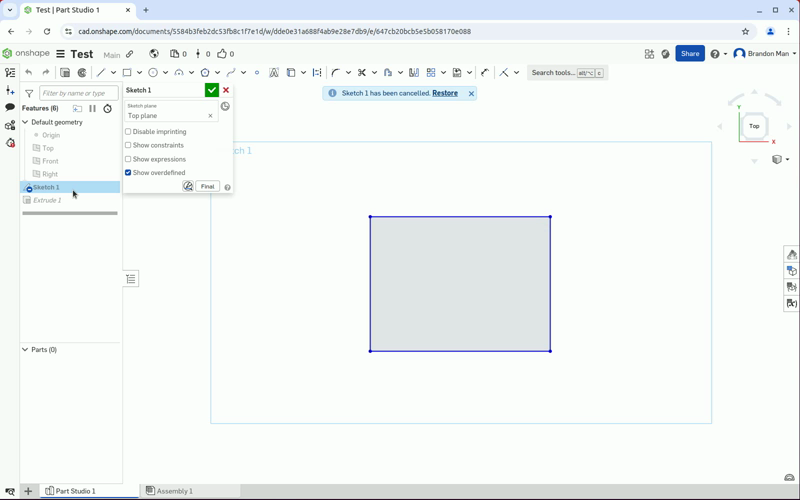
mouse_move(229, 92)
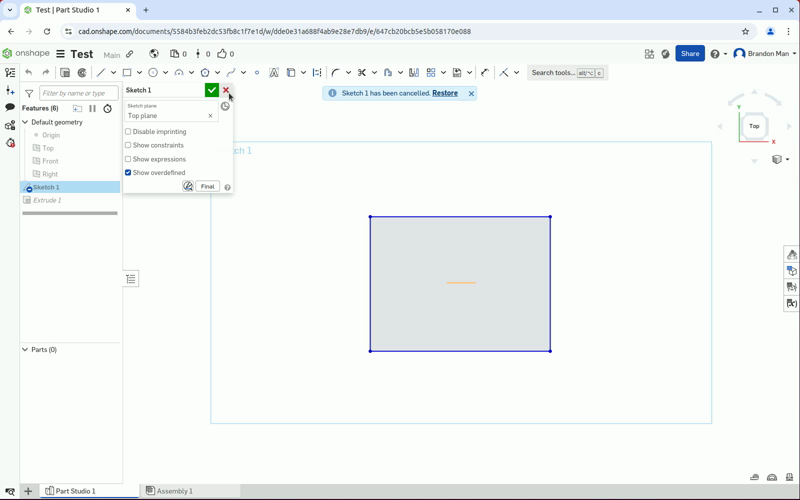
click(229, 92)
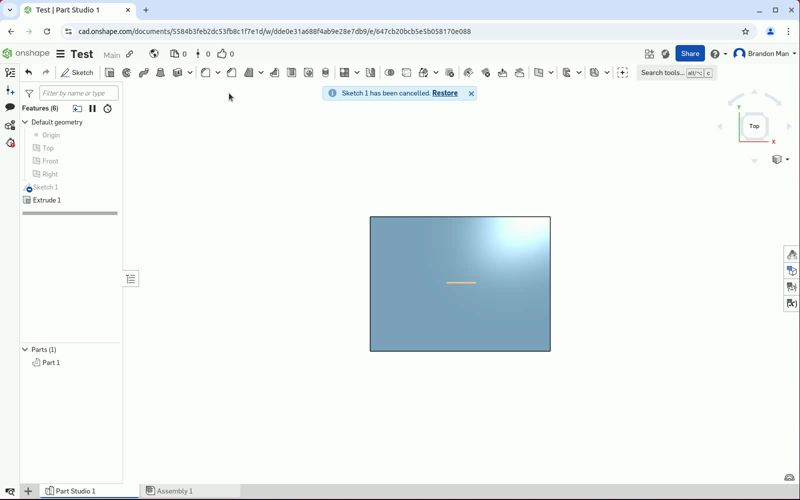
mouse_move(541, 75)
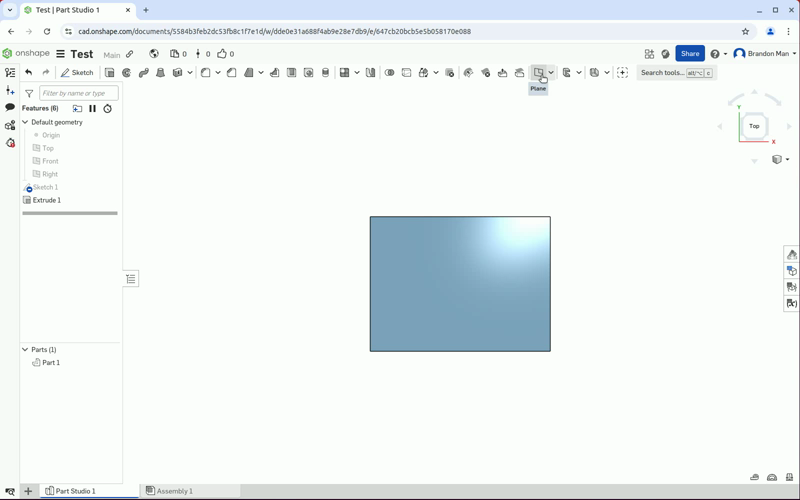
click(541, 75)
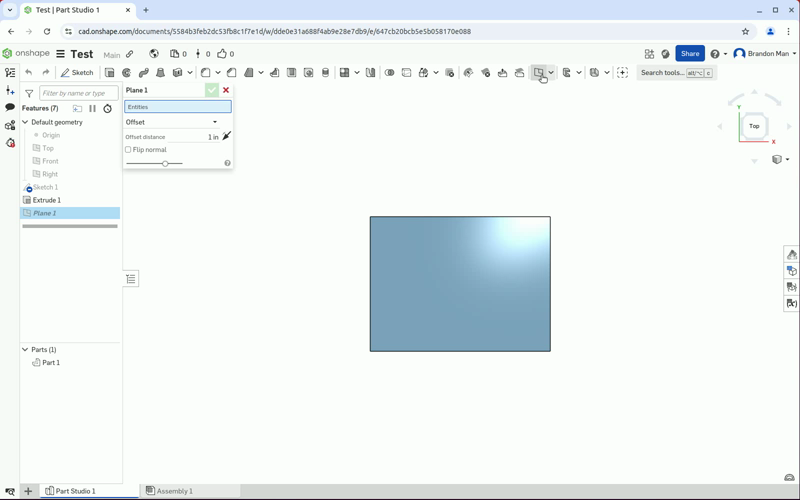
mouse_move(73, 150)
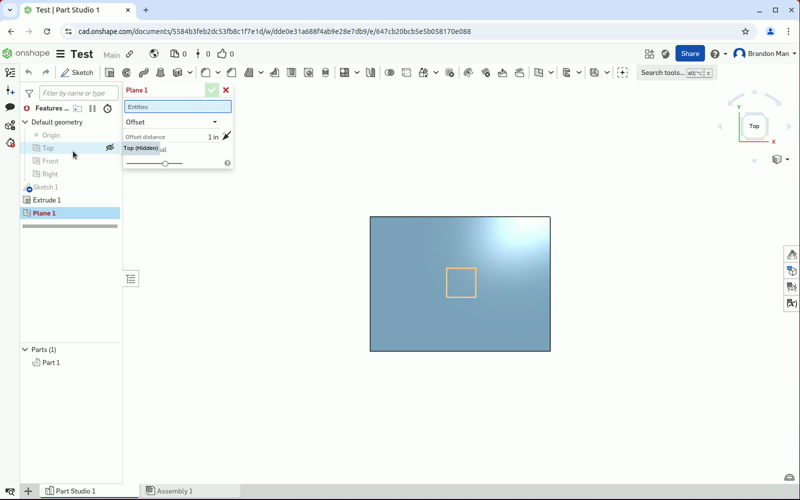
click(73, 150)
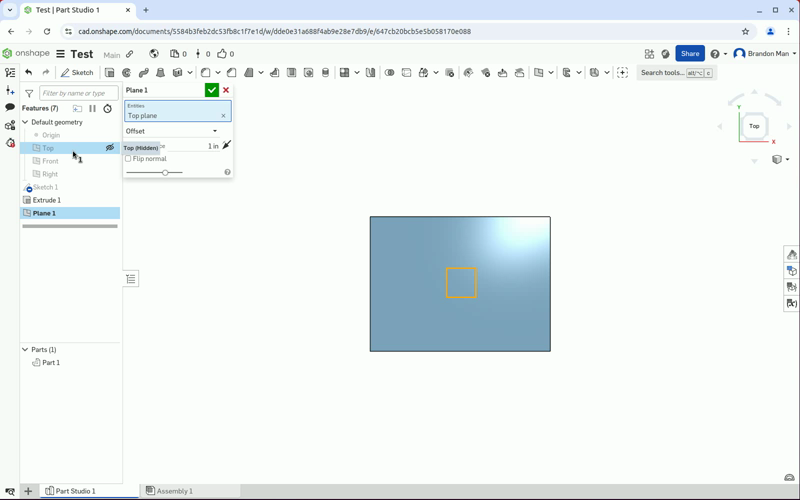
key(tab, 2)
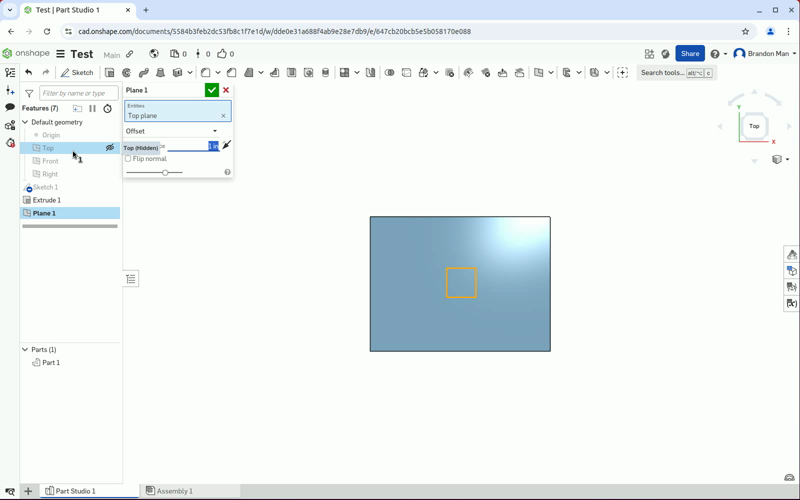
text(23.108)
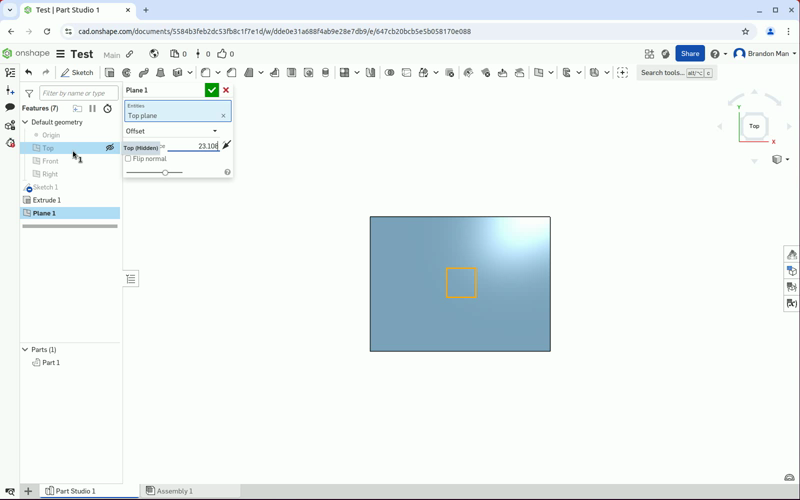
key(enter, 2)
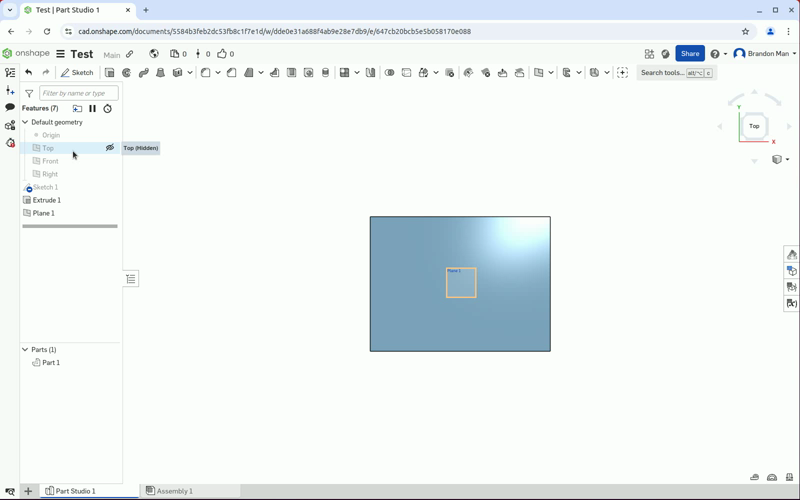
key(shift+s)
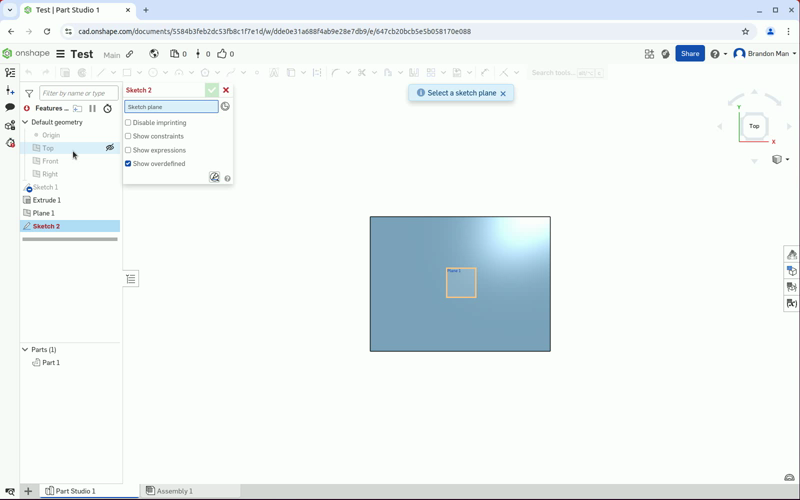
mouse_move(73, 215)
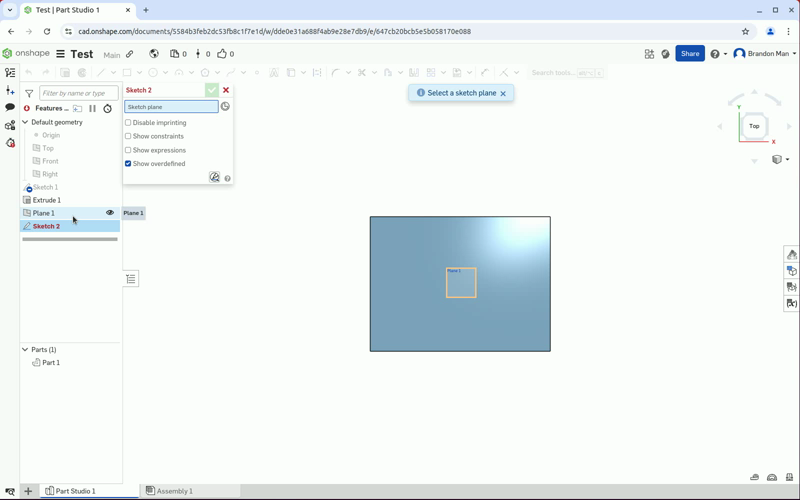
click(73, 215)
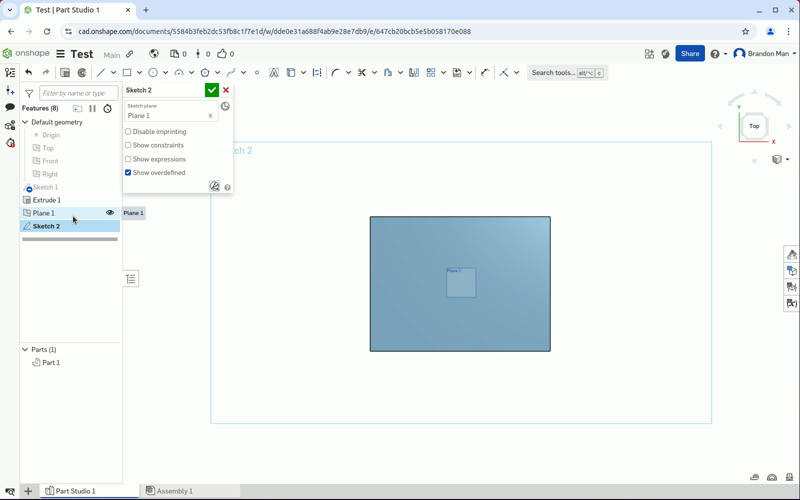
mouse_move(73, 352)
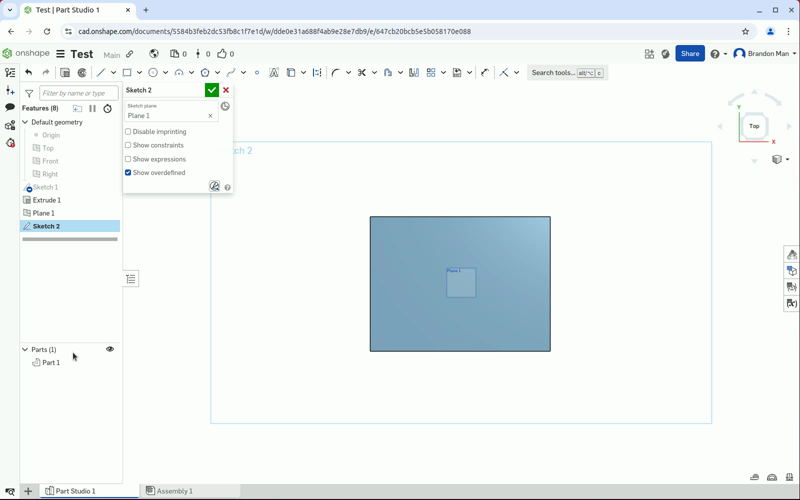
key(y)
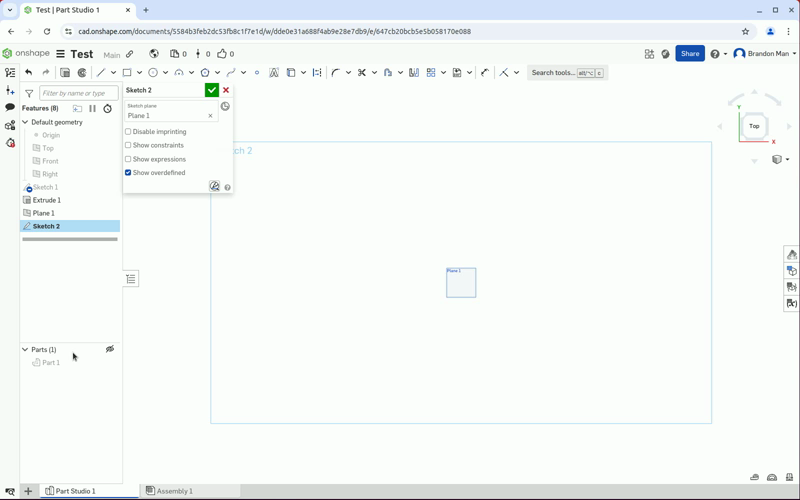
key(c)
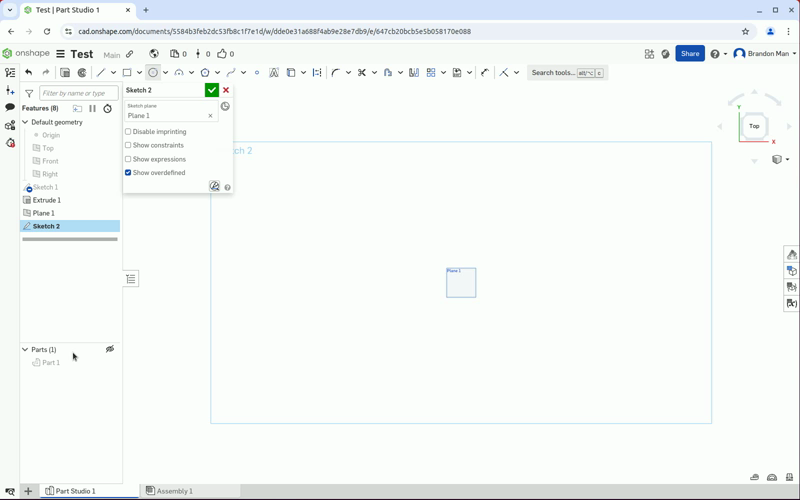
key_down(shift)
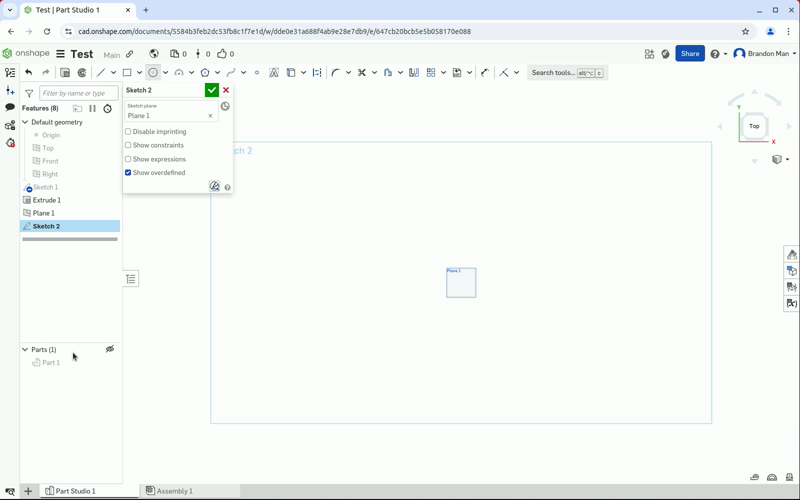
mouse_move(460, 282)
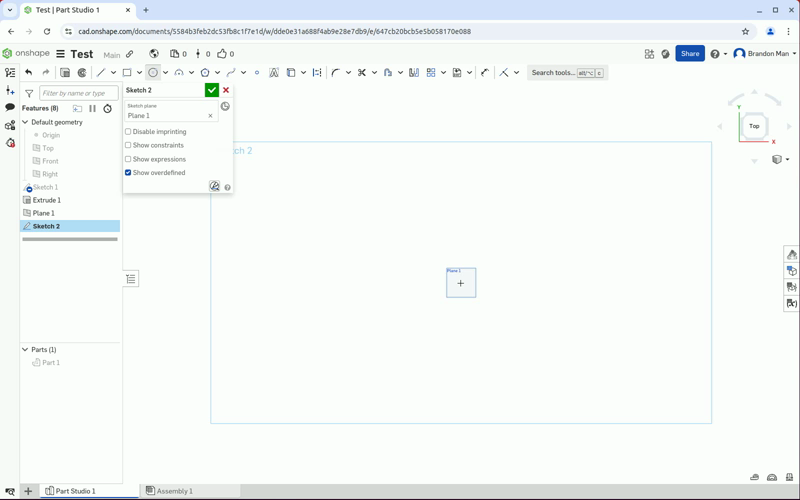
click(460, 282)
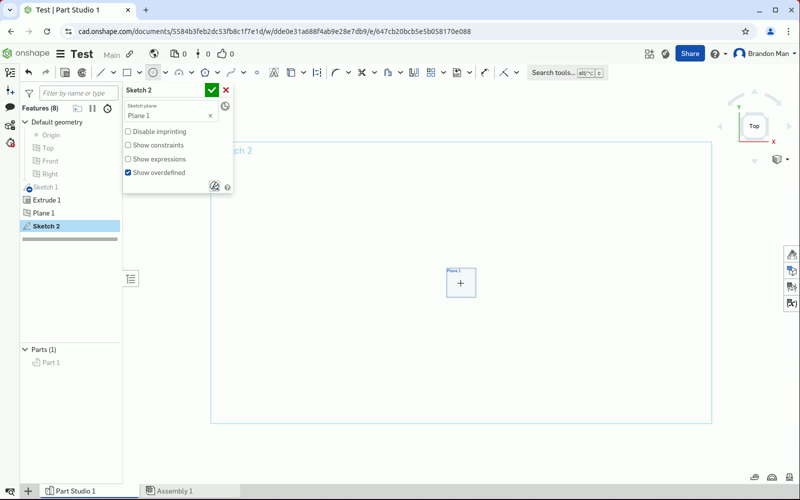
key_up(shift)
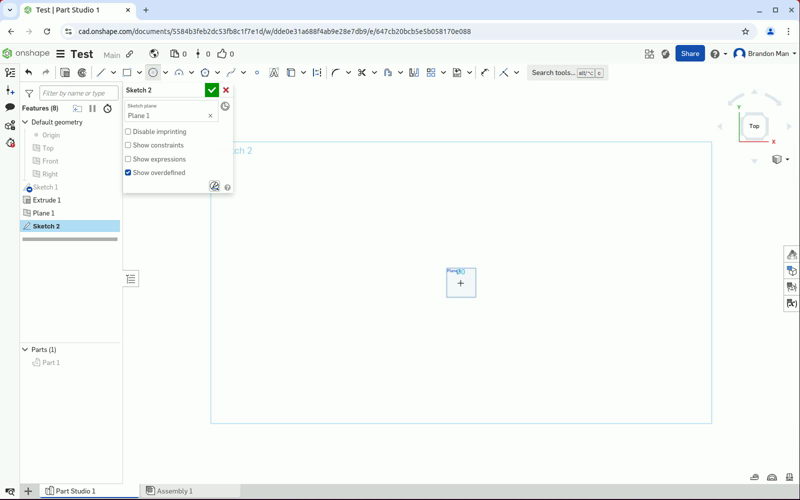
mouse_move(472, 282)
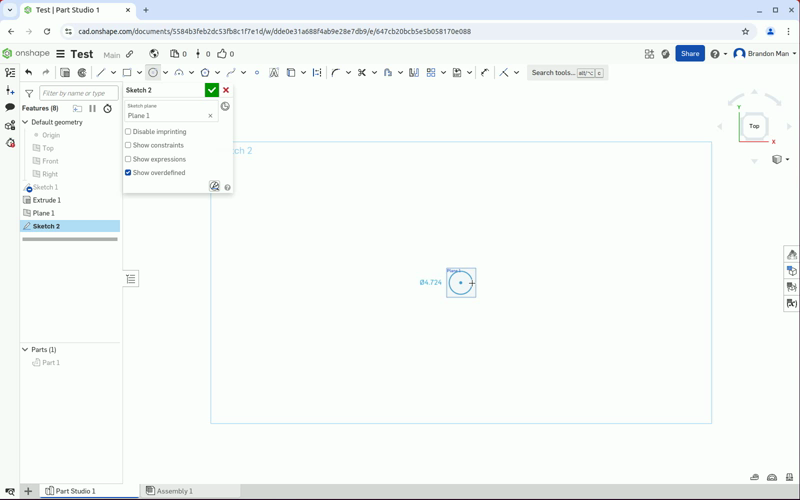
click(472, 282)
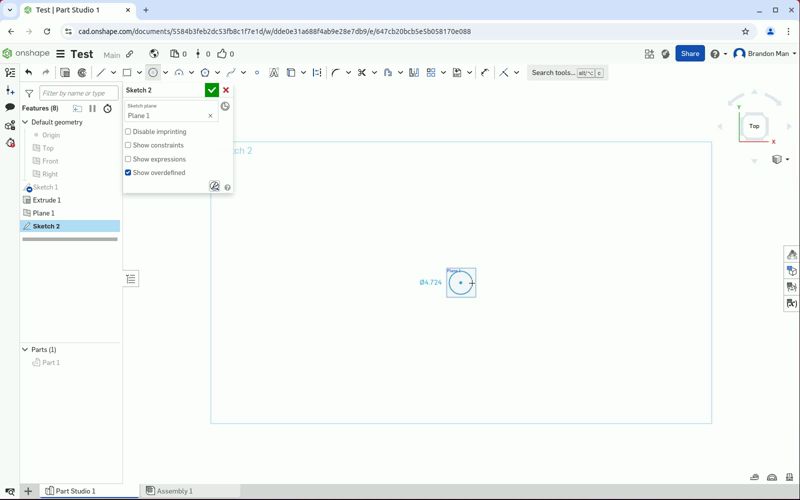
key(esc)
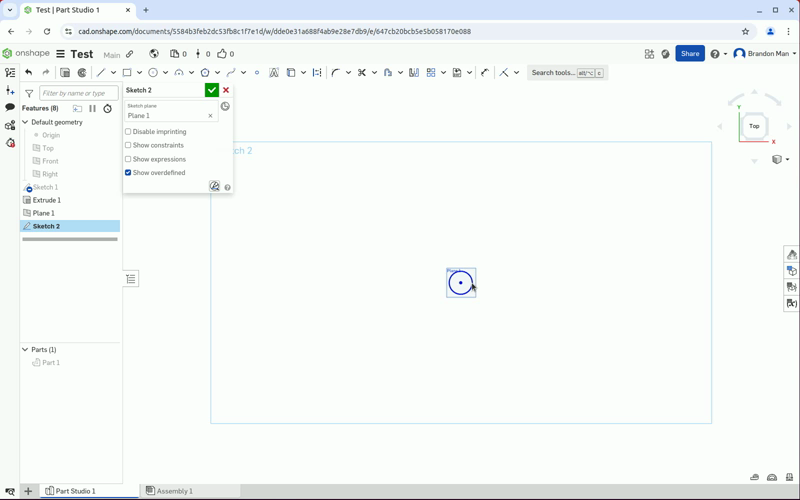
mouse_move(462, 276)
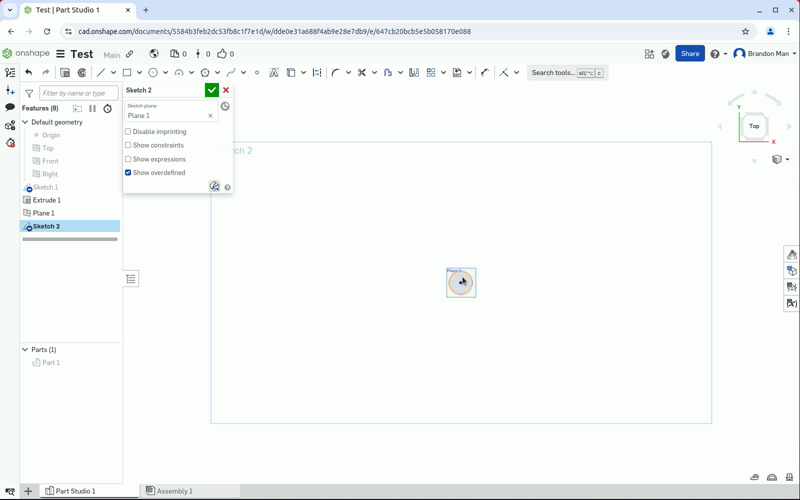
scroll(6)
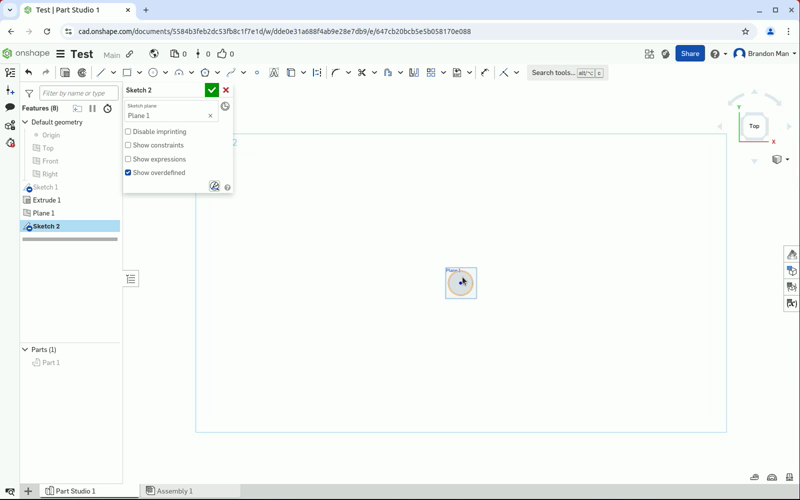
scroll(6)
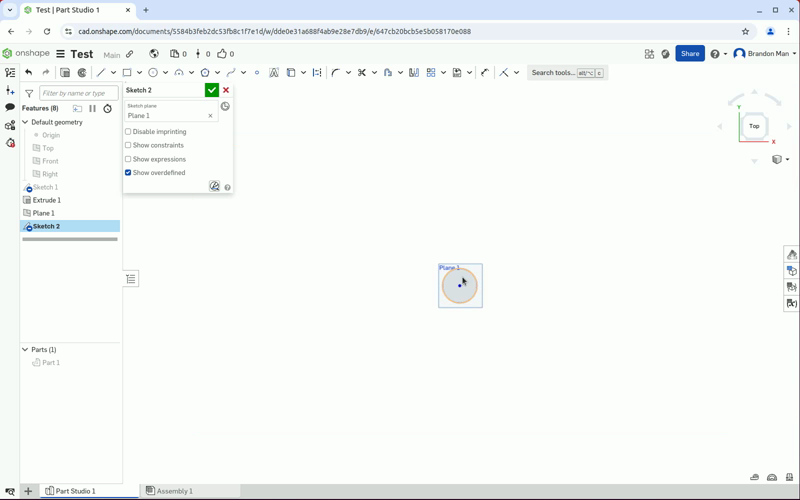
scroll(6)
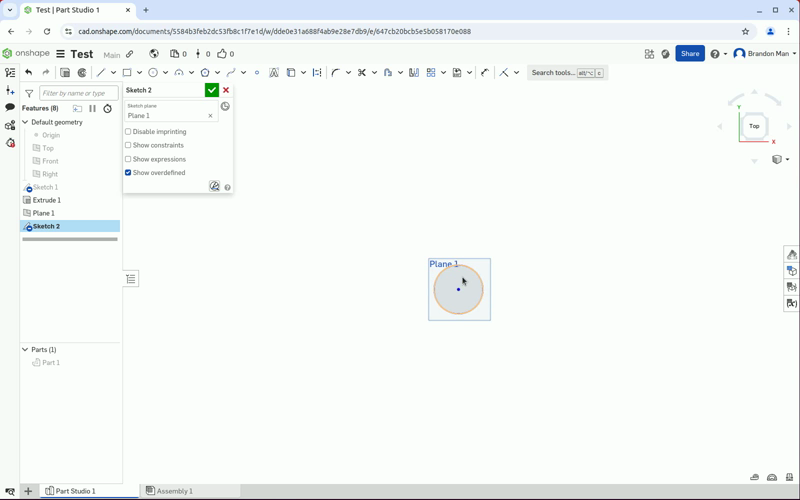
scroll(6)
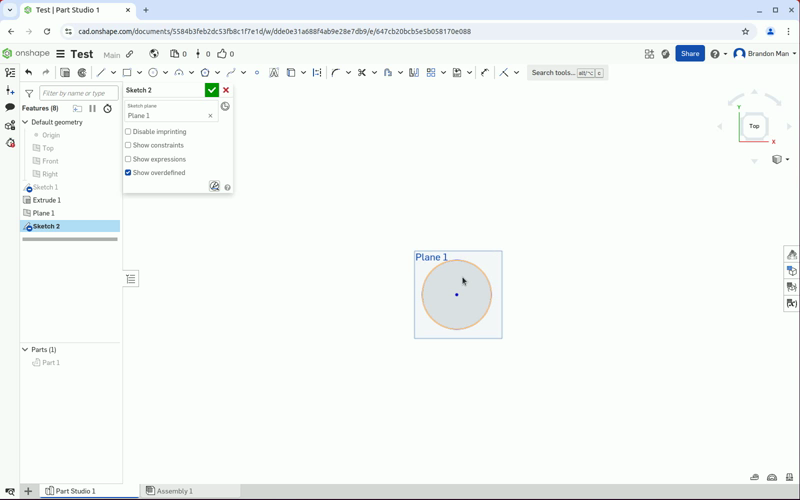
scroll(6)
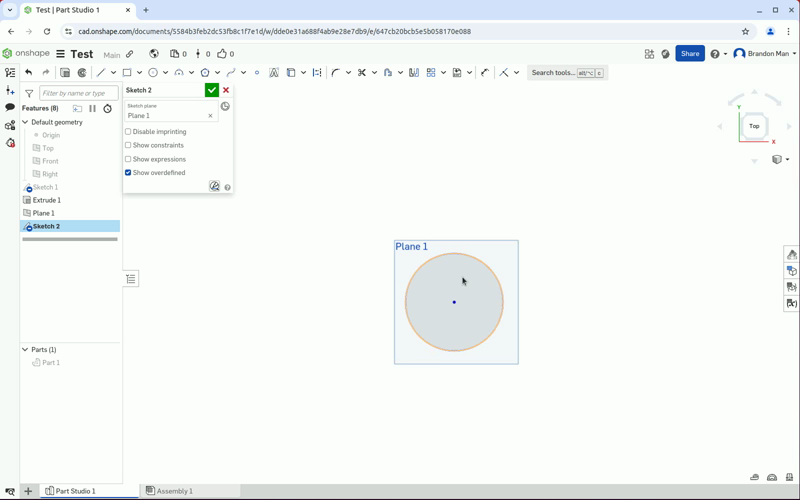
scroll(6)
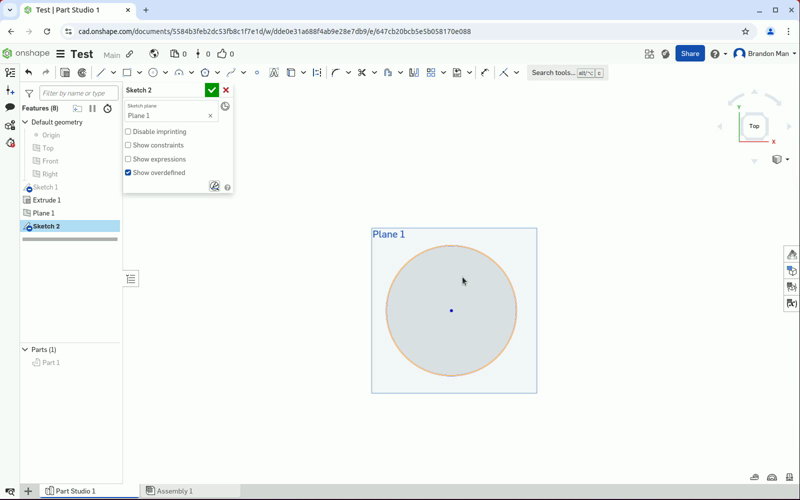
scroll(6)
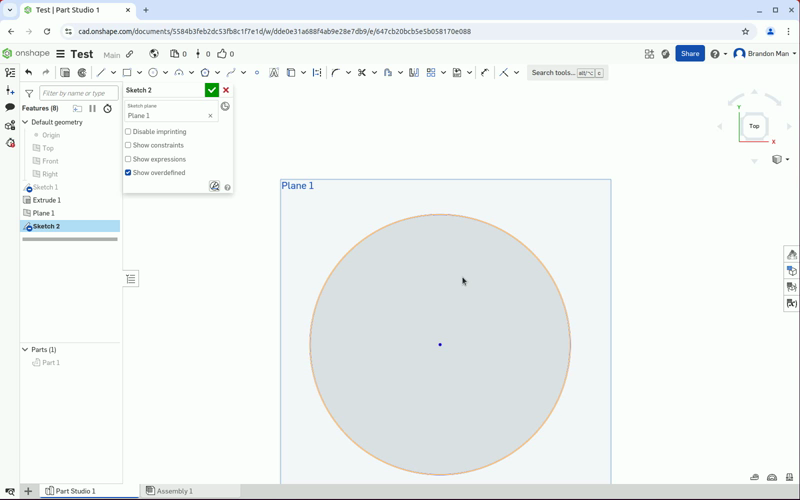
click(462, 276)
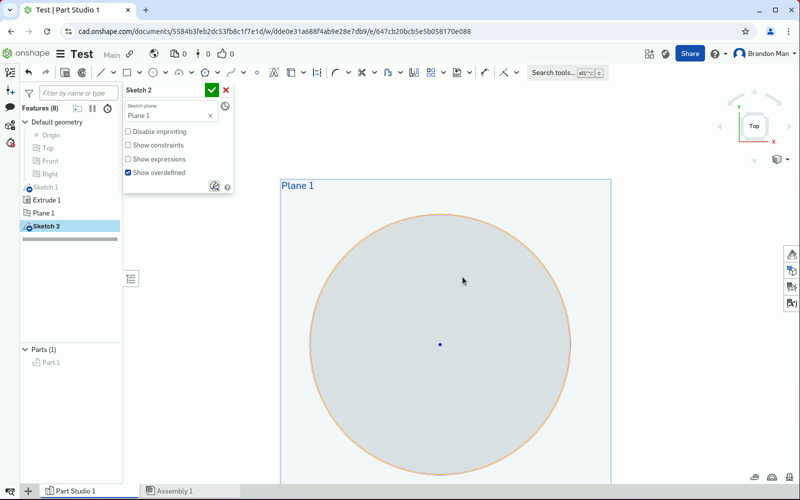
scroll(-6)
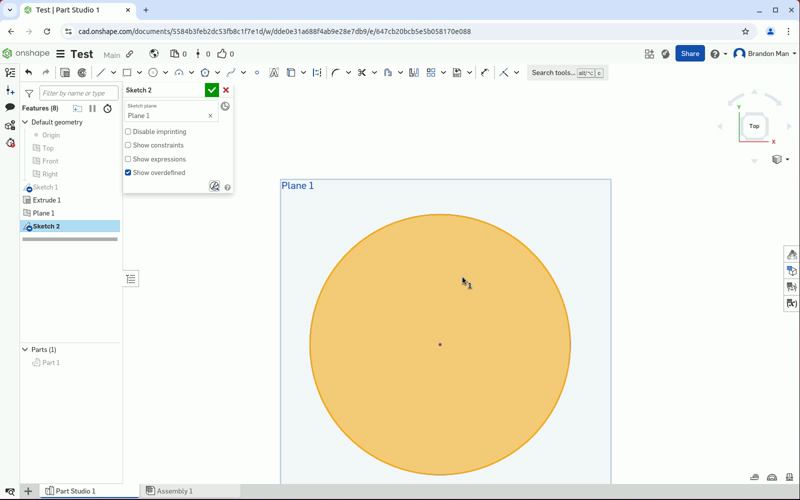
scroll(-6)
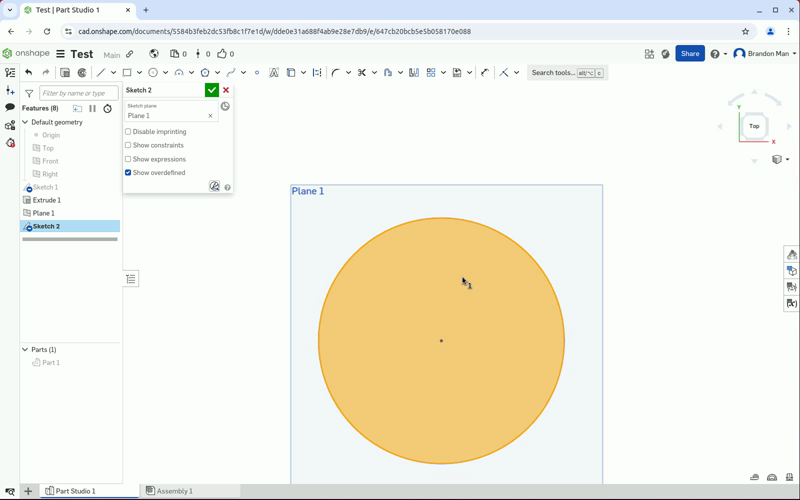
scroll(-6)
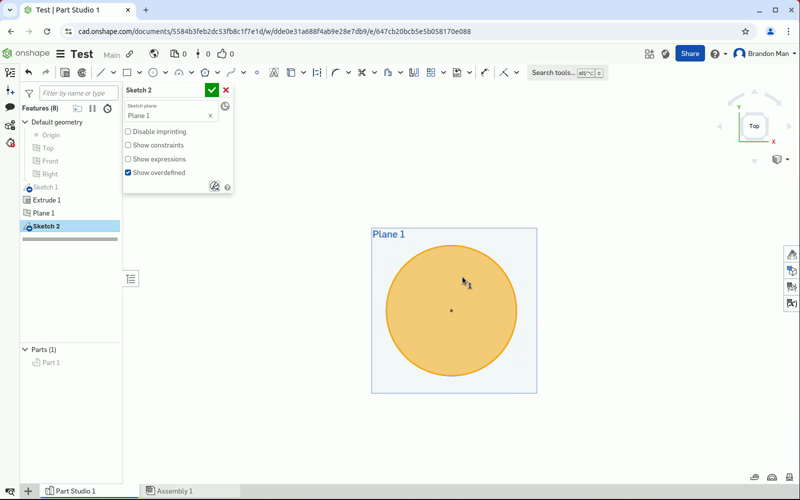
scroll(-6)
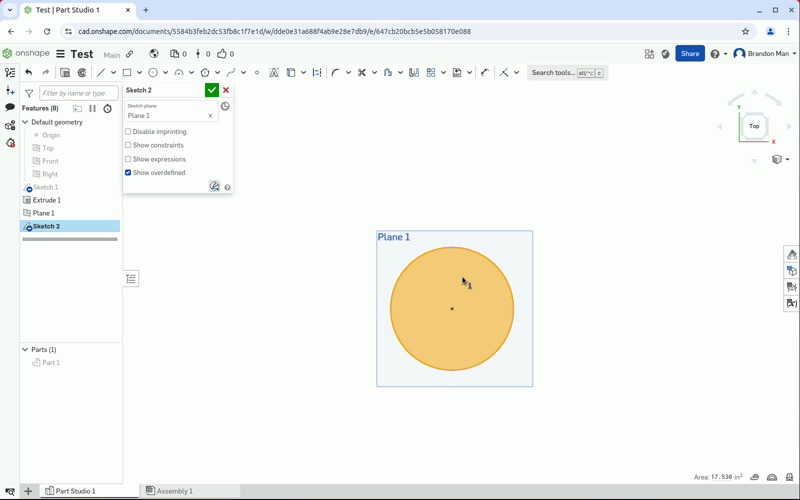
scroll(-6)
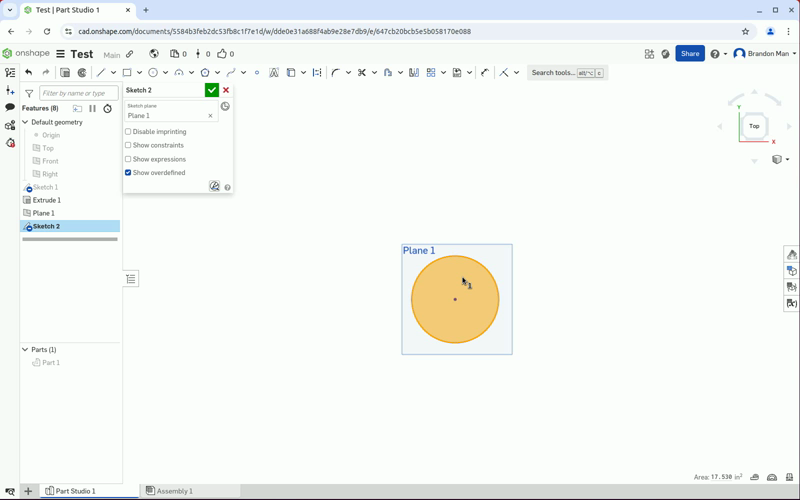
scroll(-6)
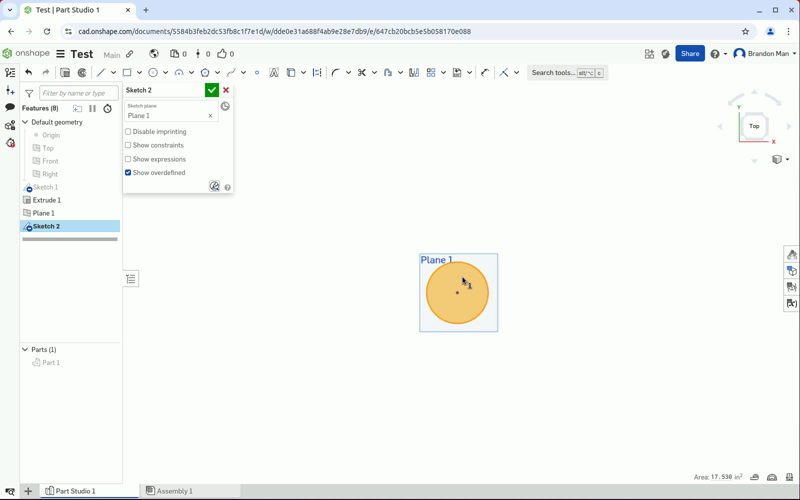
scroll(-6)
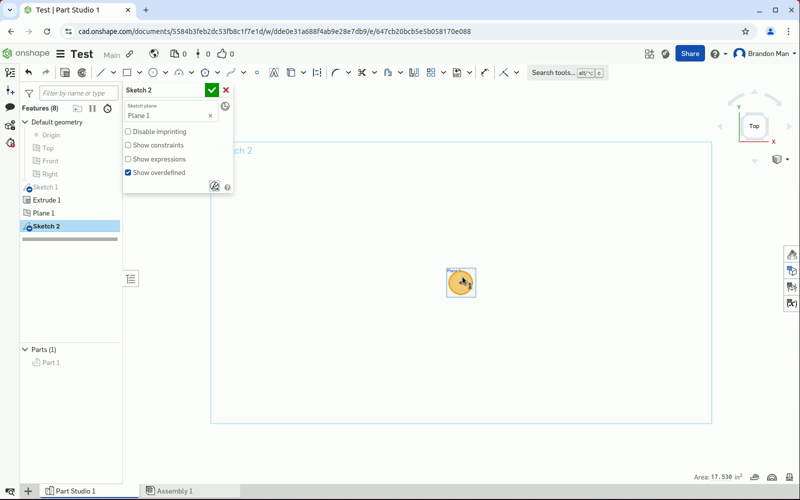
mouse_move(73, 352)
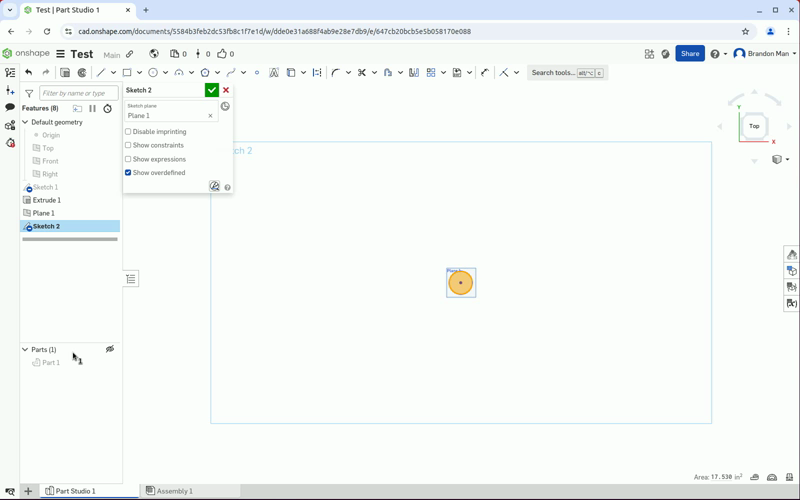
key(shift+y)
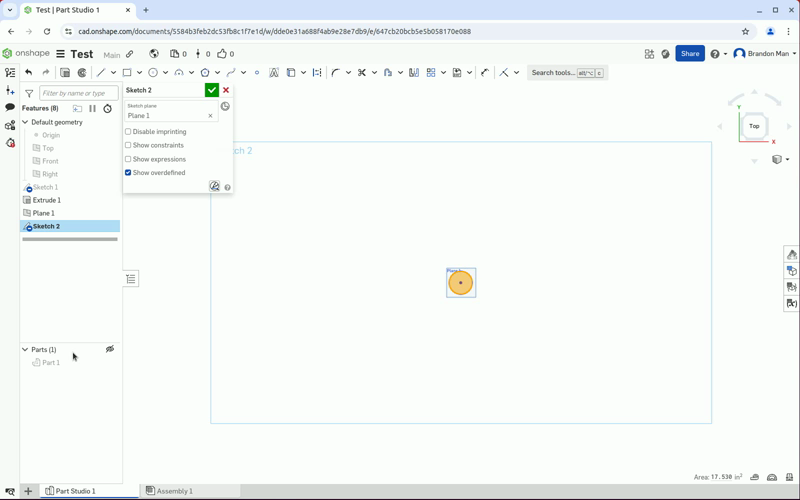
key(shift+e)
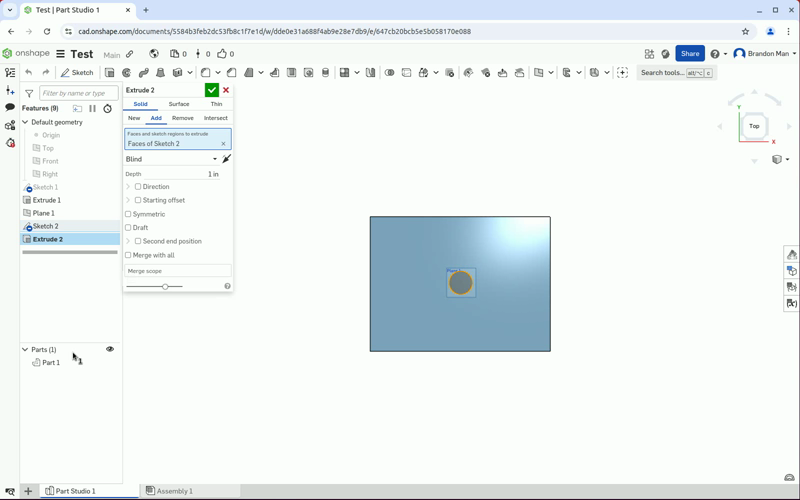
mouse_move(143, 106)
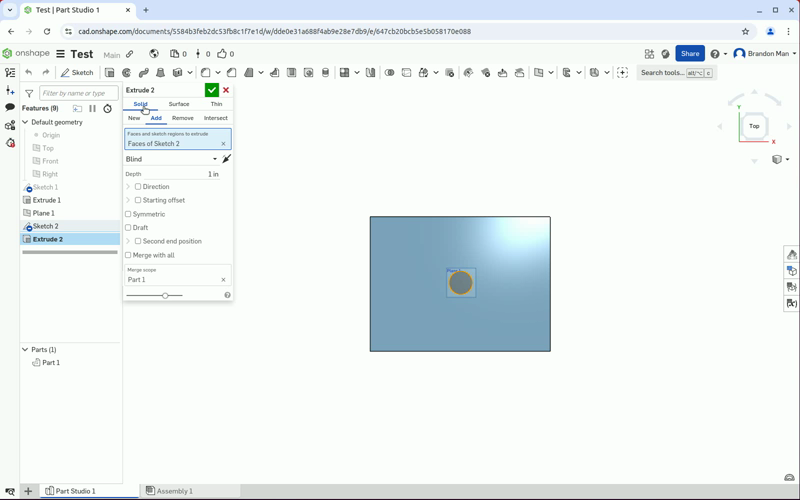
click(143, 106)
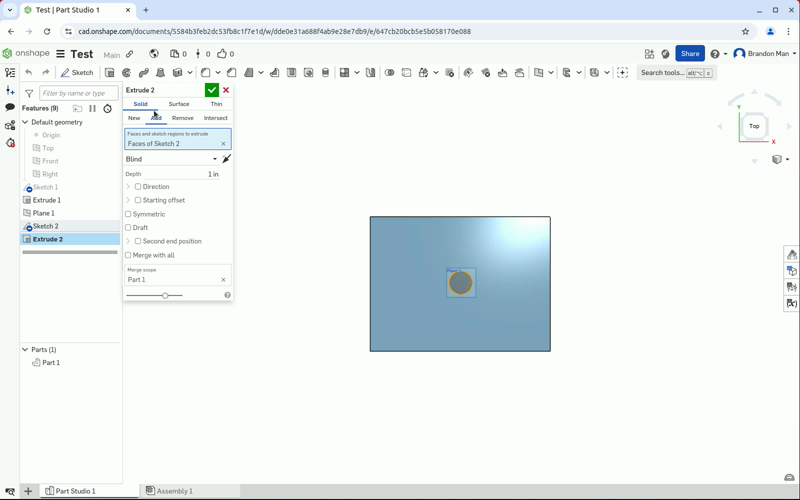
mouse_move(186, 120)
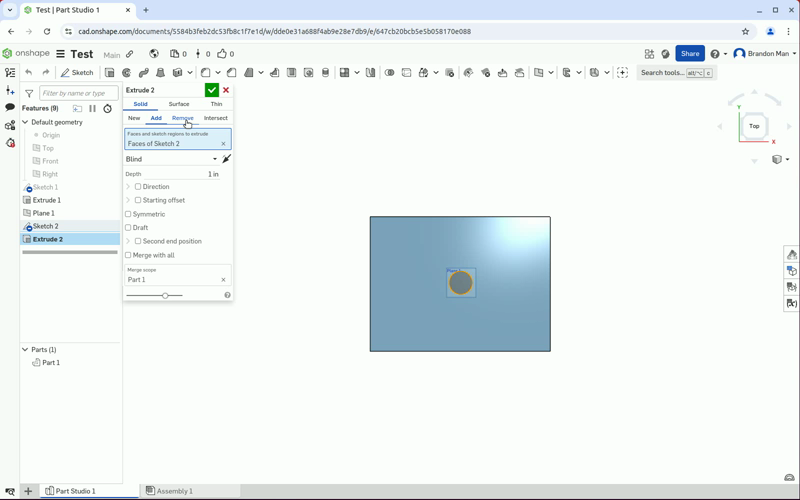
click(186, 120)
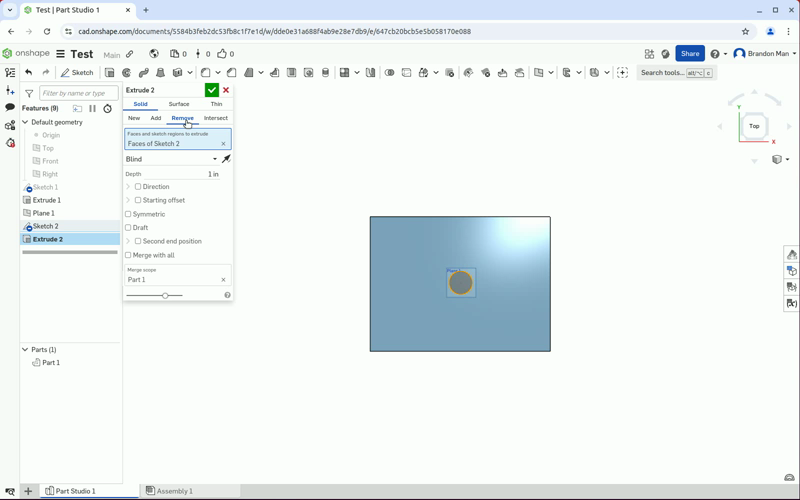
key(tab, 4)
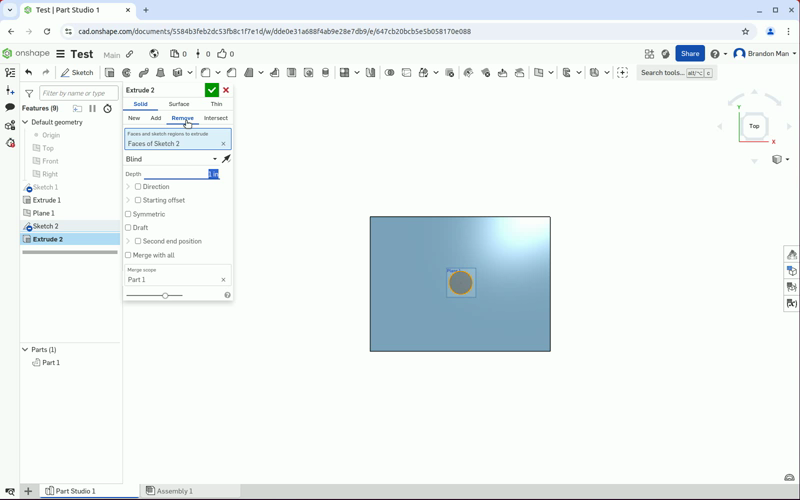
text(11.554)
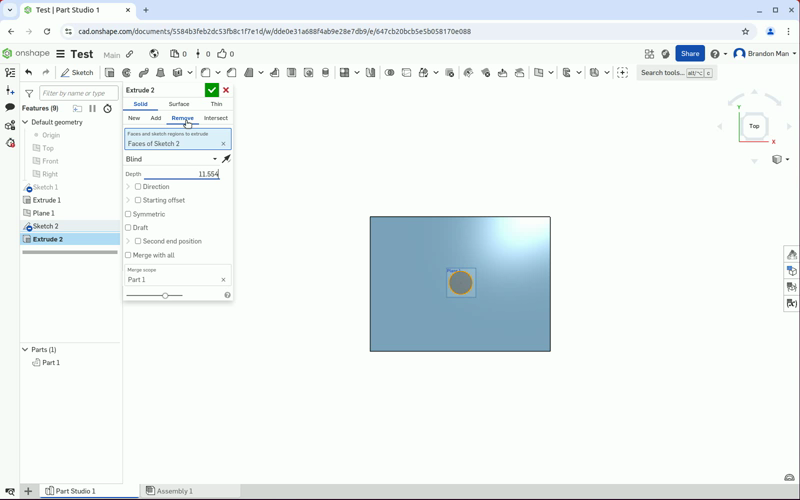
key(tab, 6)
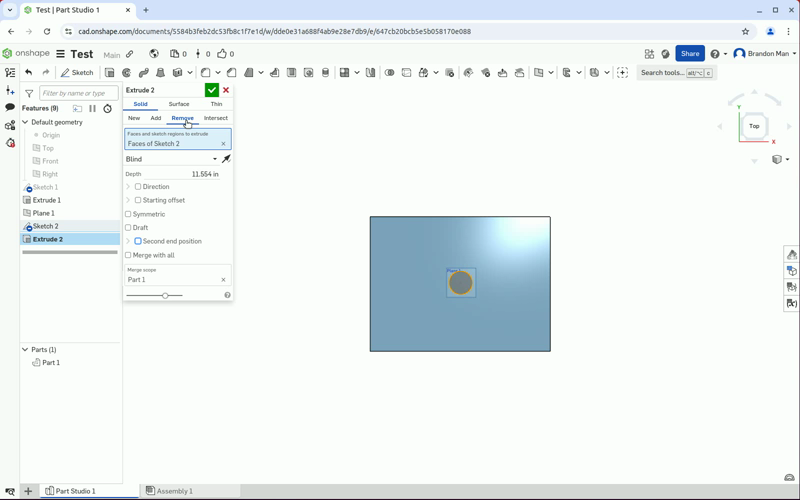
key(space)
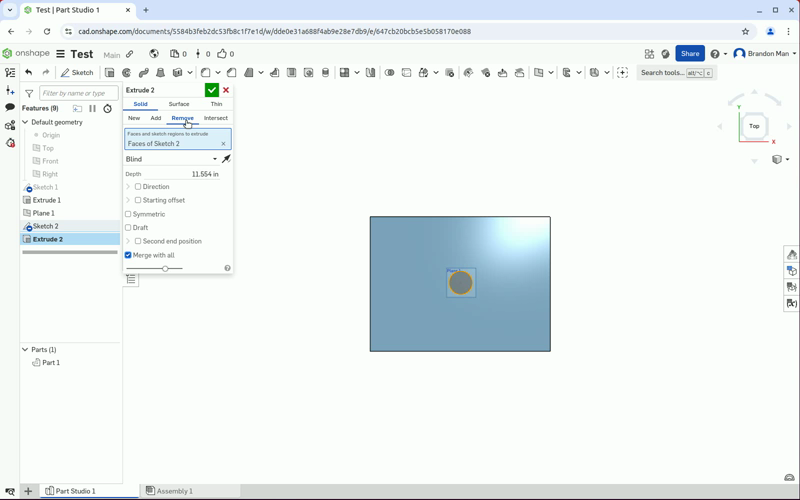
key(enter)
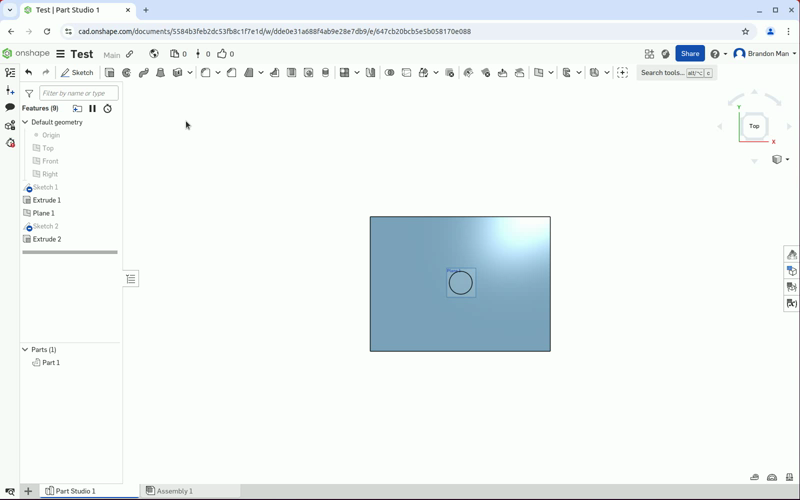
key(shift+h)
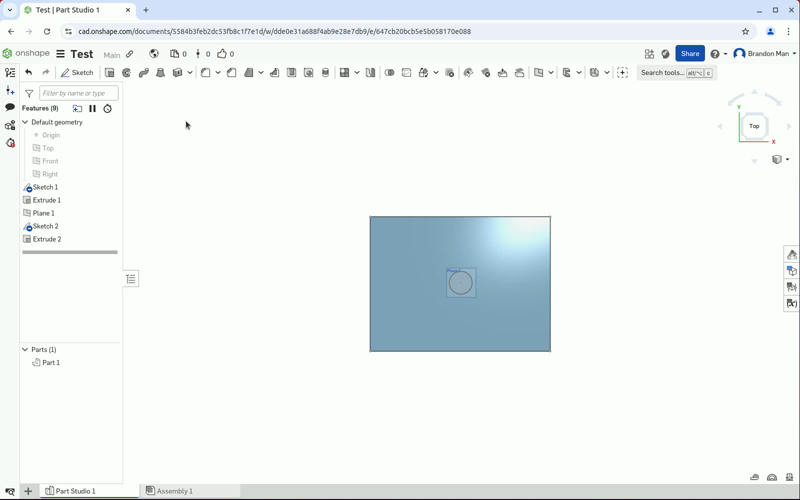
key(shift+h)
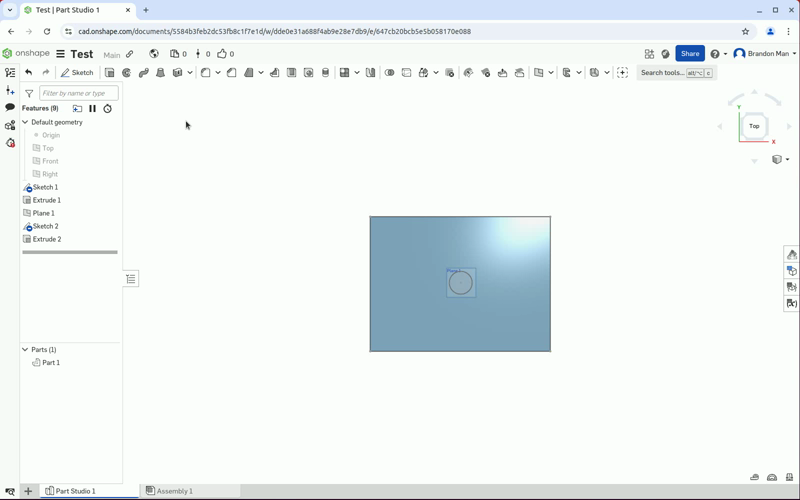
key(shift+7)
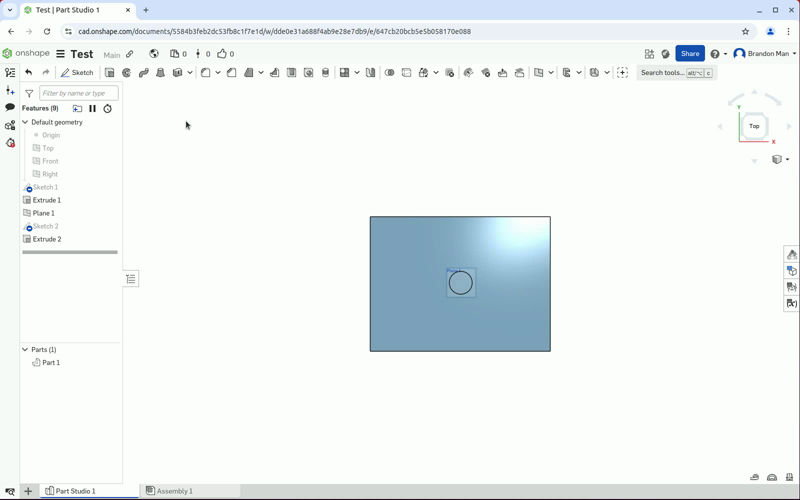
key(up, 3)
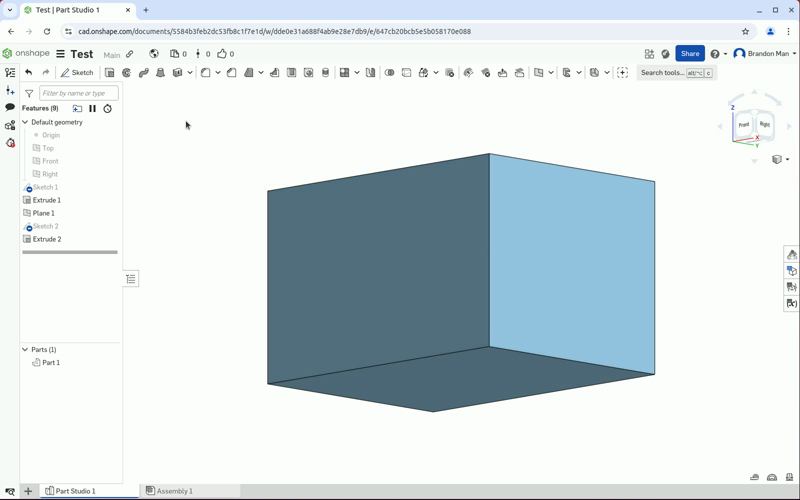
key(left, 3)
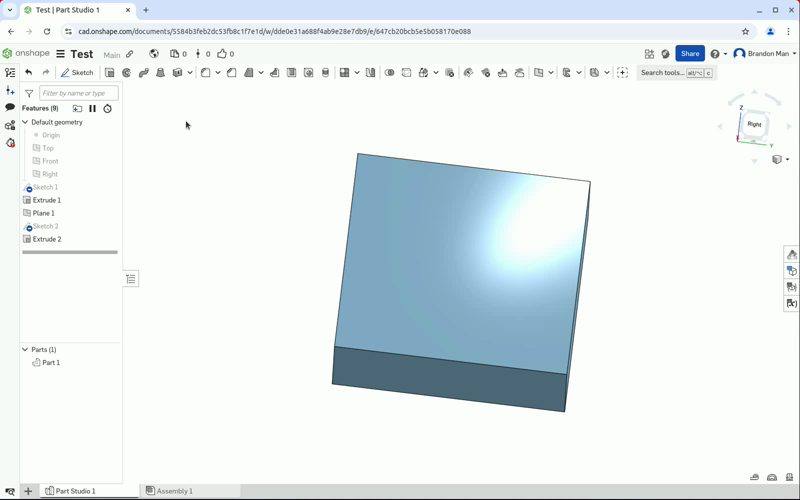
key(right, 3)
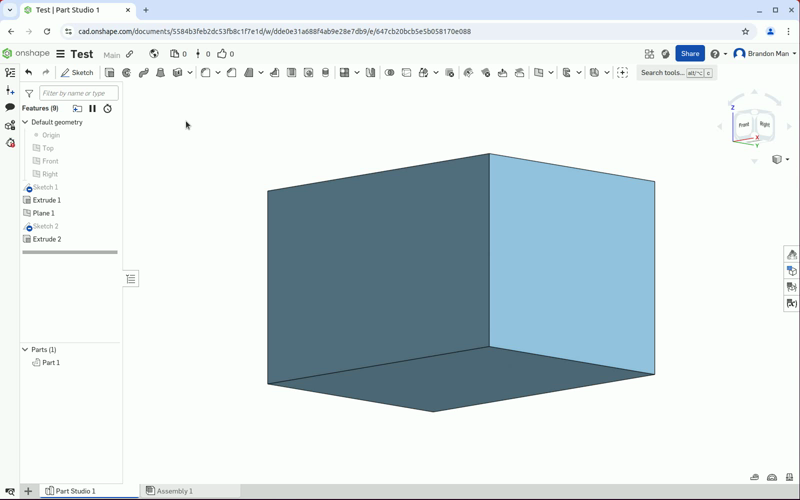
key(down, 3)
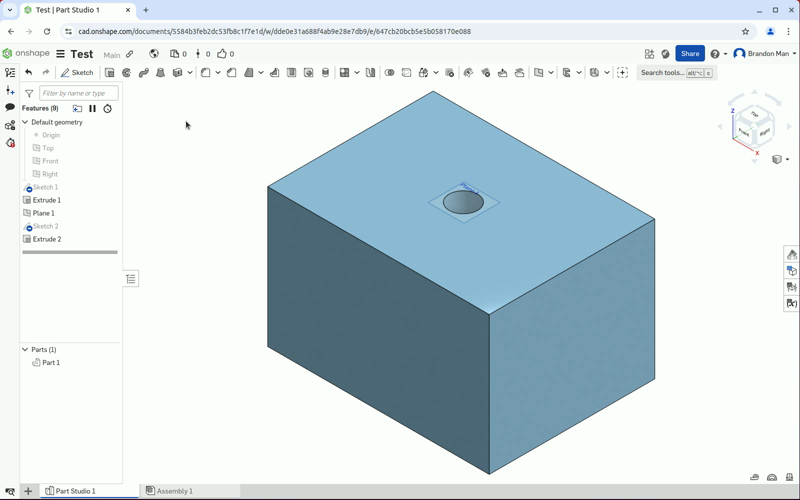
mouse_move(73, 189)
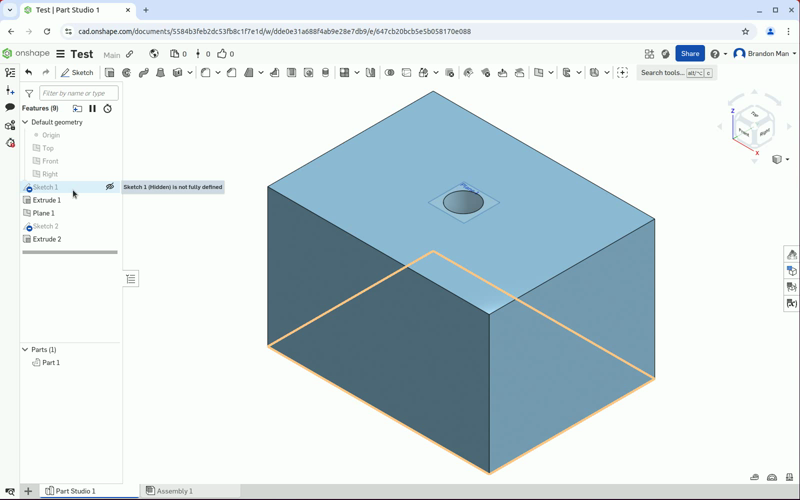
click(73, 189)